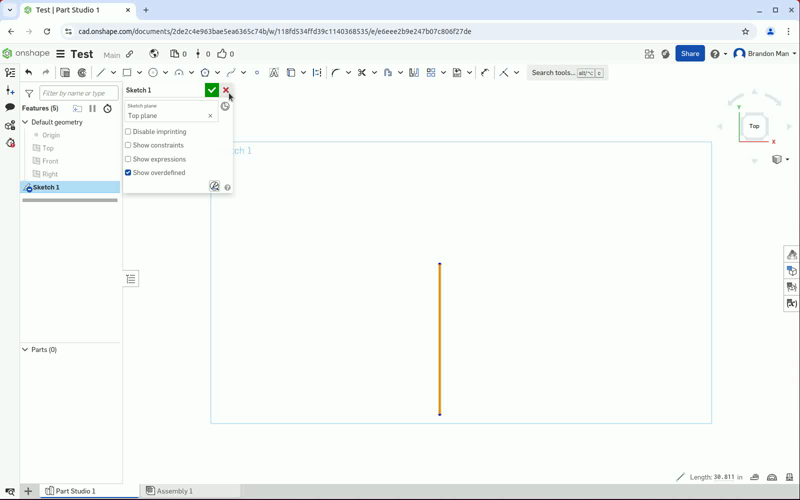
key(shift+h)
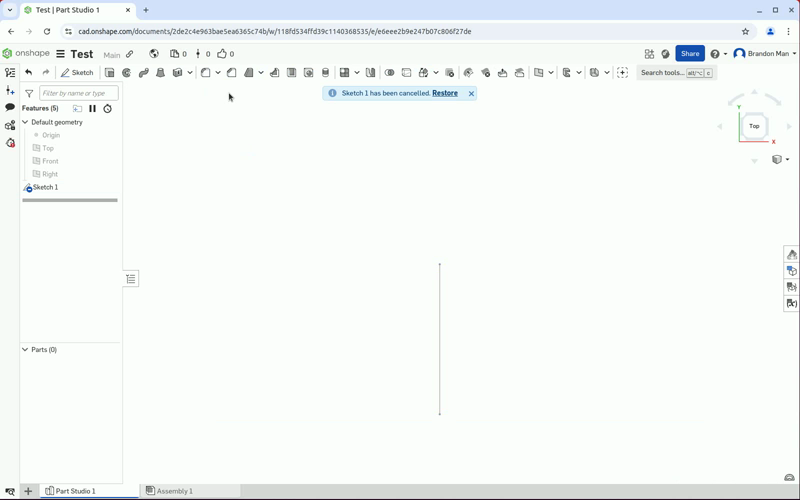
key(shift+s)
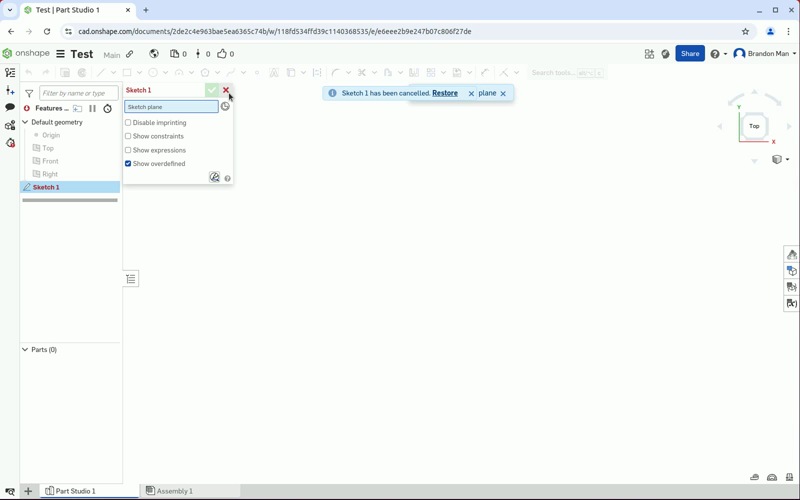
mouse_move(73, 150)
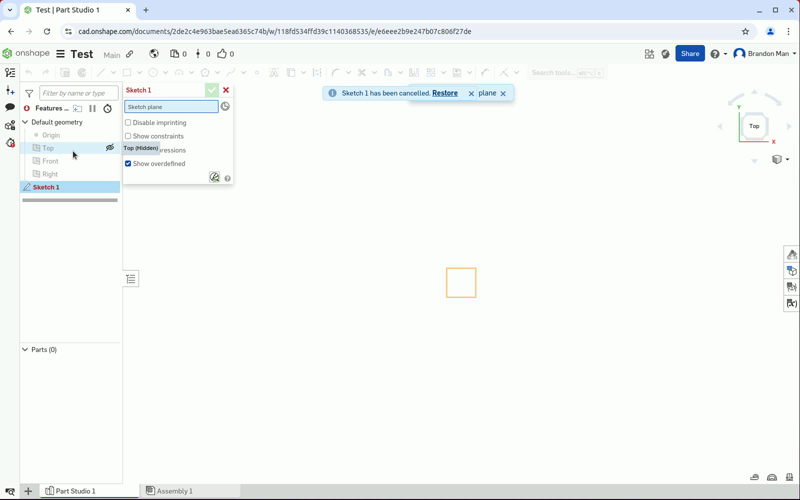
click(73, 150)
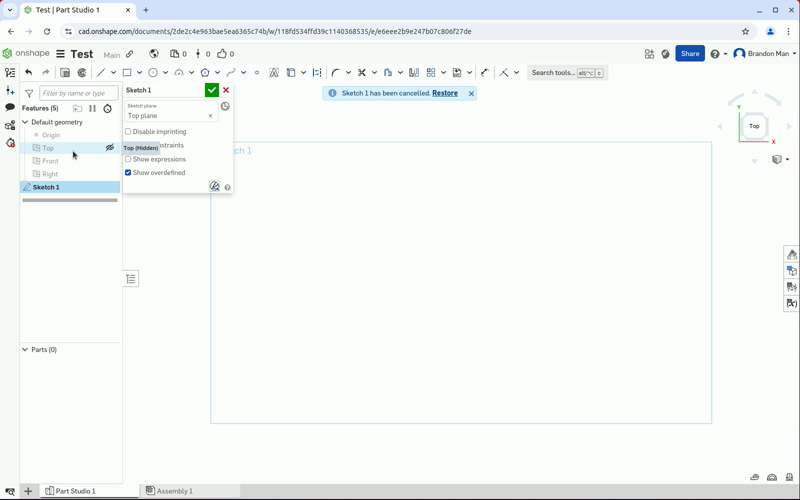
mouse_move(73, 352)
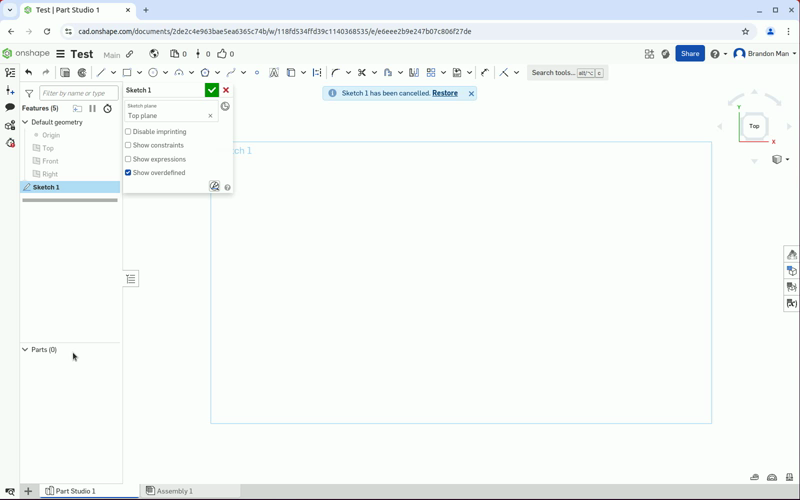
key(y)
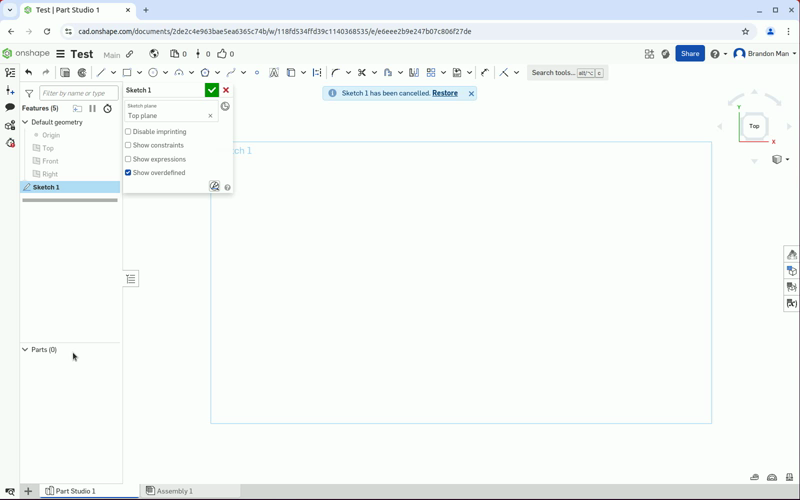
key(l)
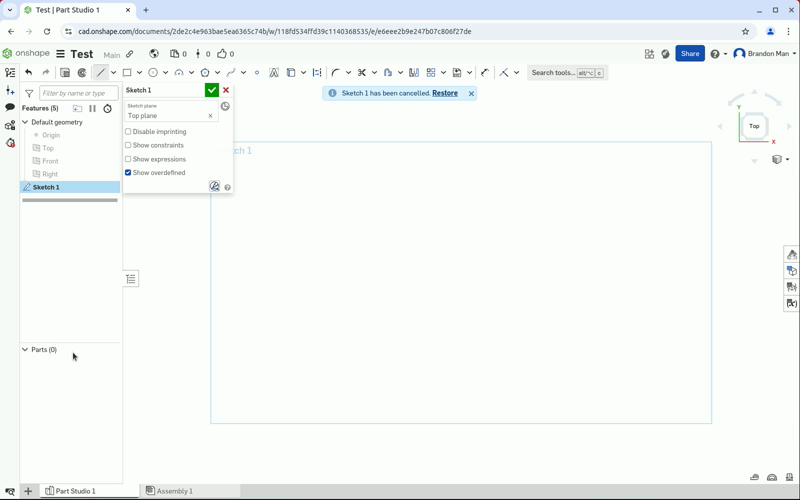
key_down(shift)
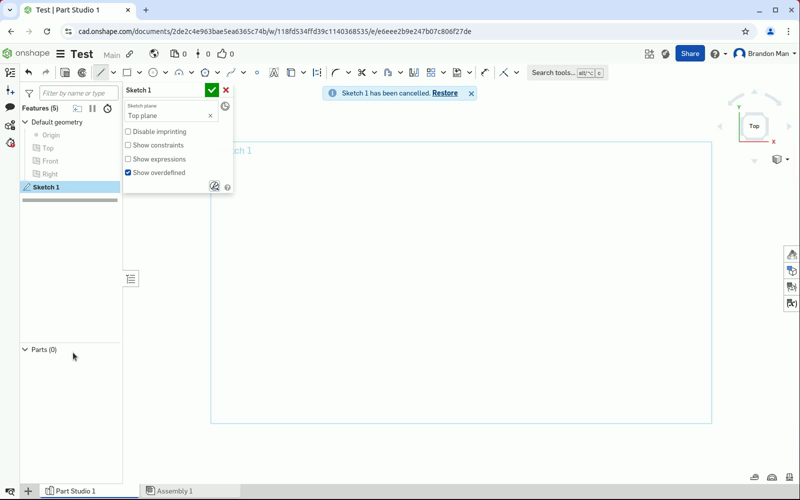
mouse_move(414, 315)
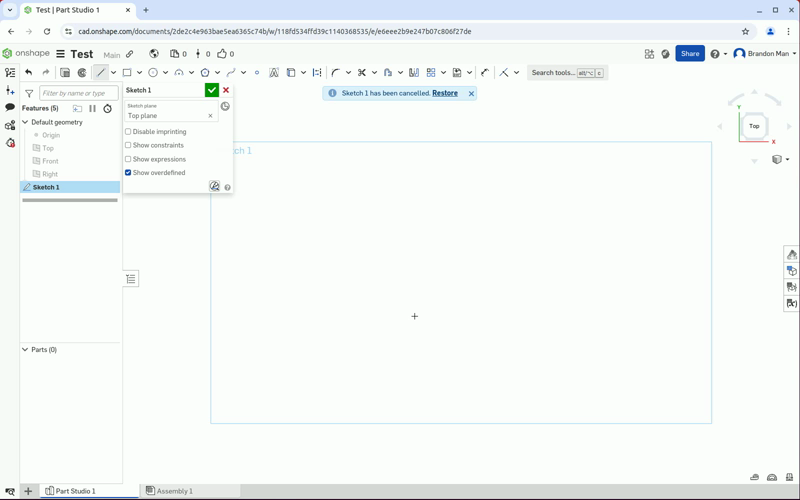
click(414, 315)
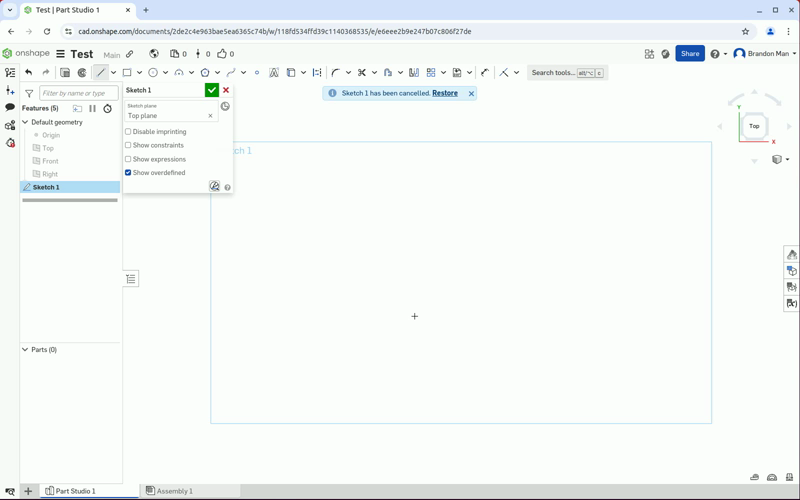
key_up(shift)
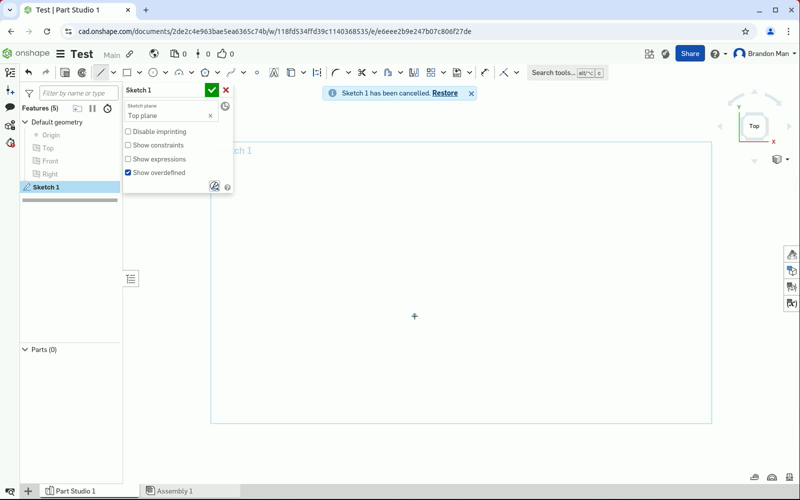
key_down(shift)
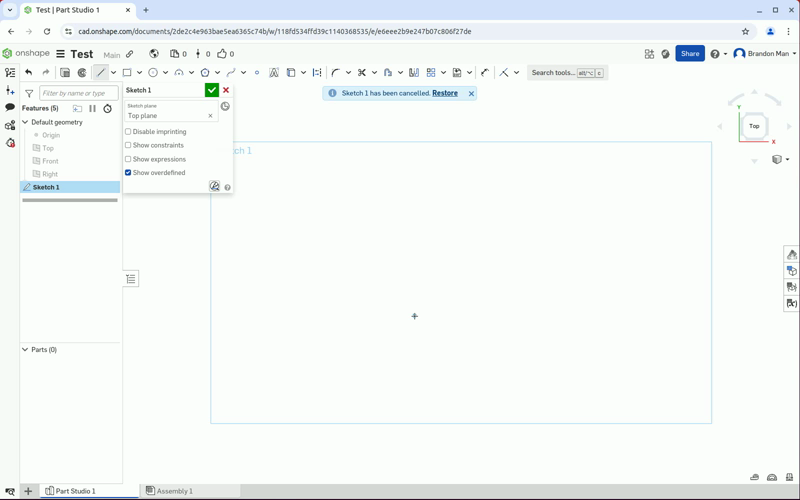
mouse_move(506, 315)
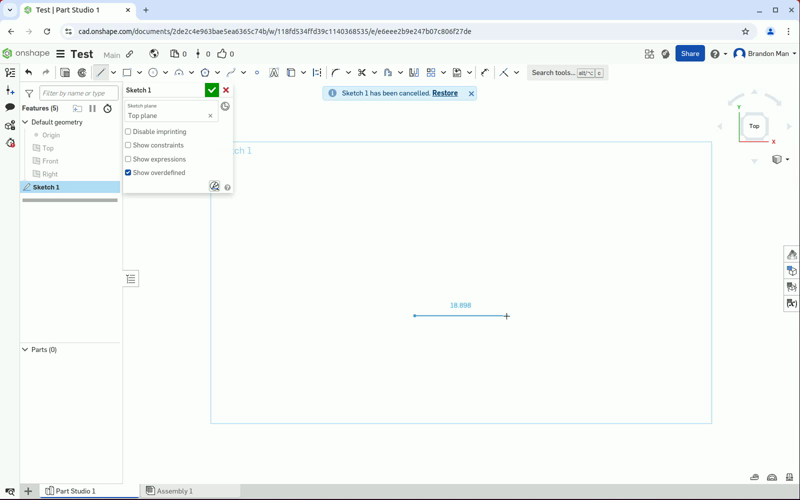
click(506, 315)
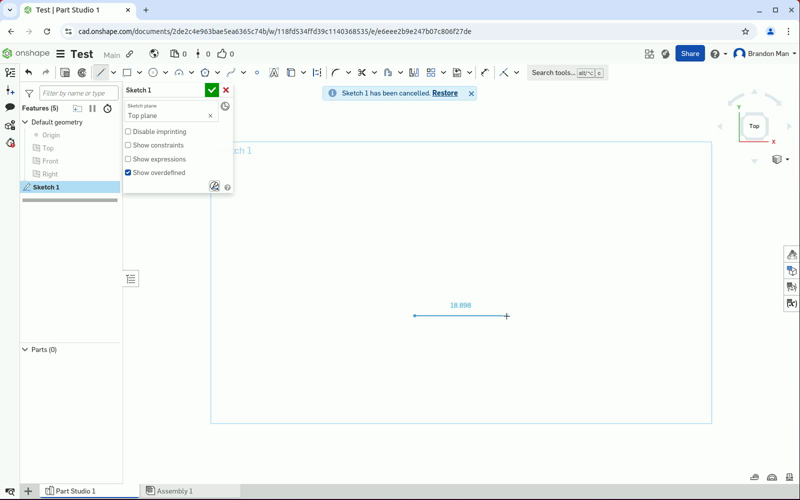
key_up(shift)
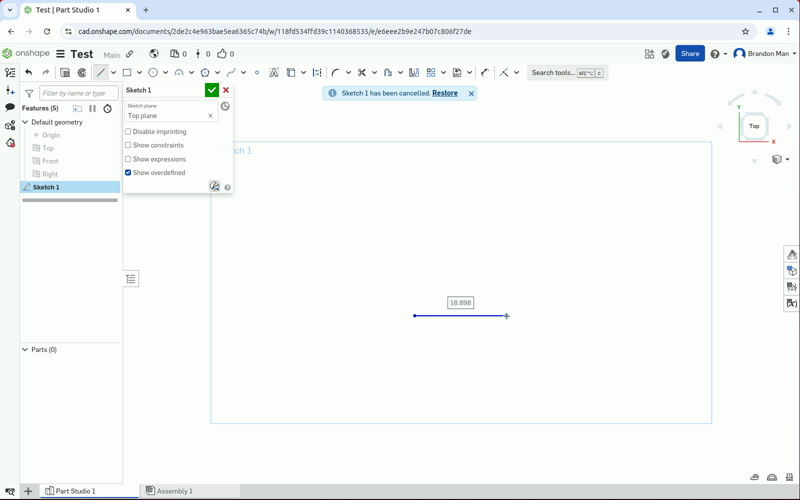
key_down(shift)
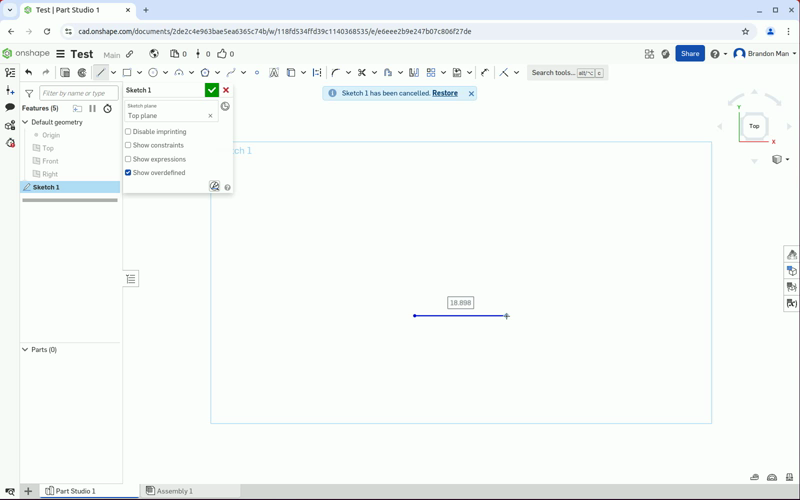
mouse_move(506, 249)
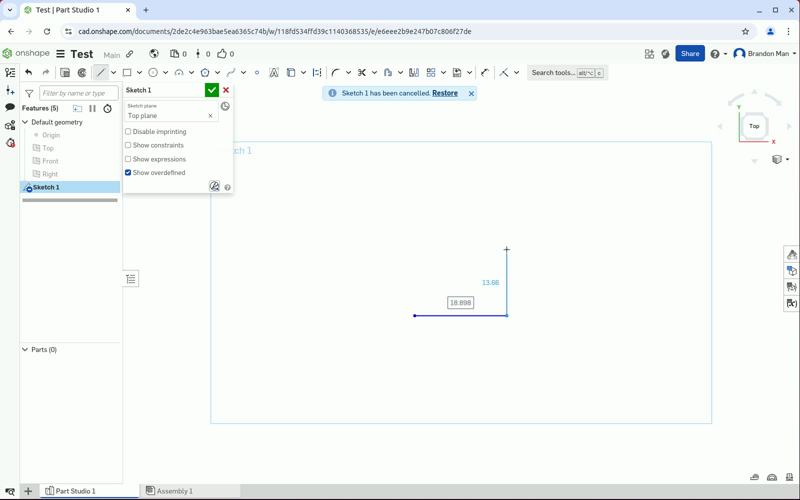
click(506, 249)
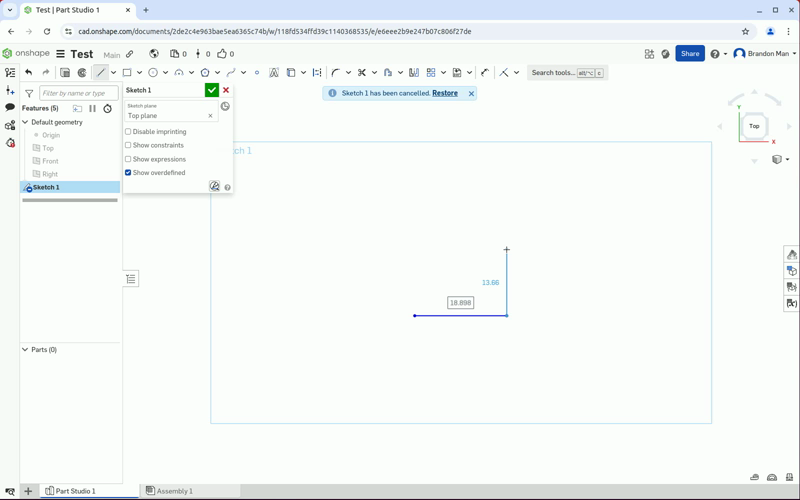
key_up(shift)
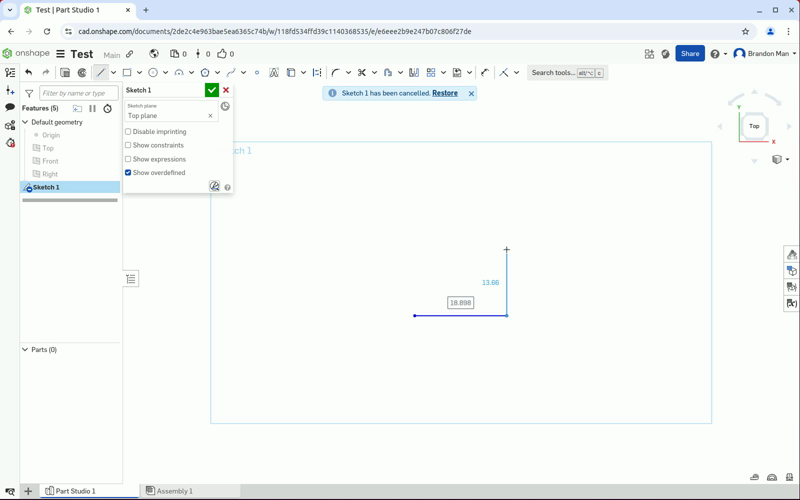
key_down(shift)
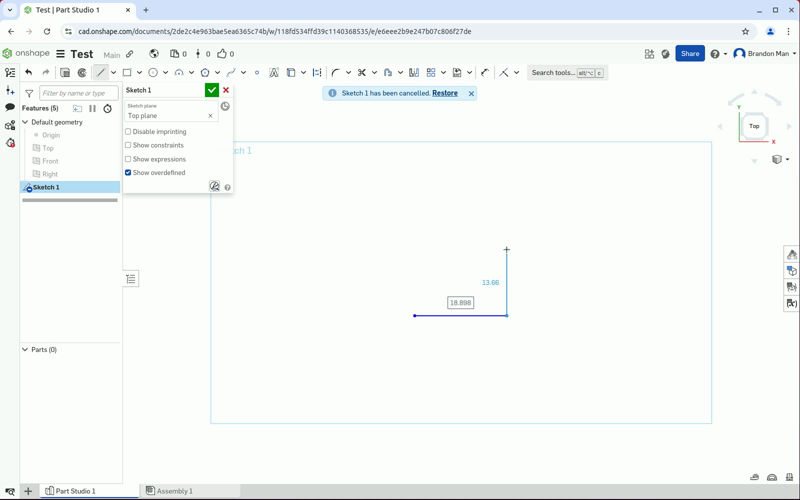
mouse_move(414, 249)
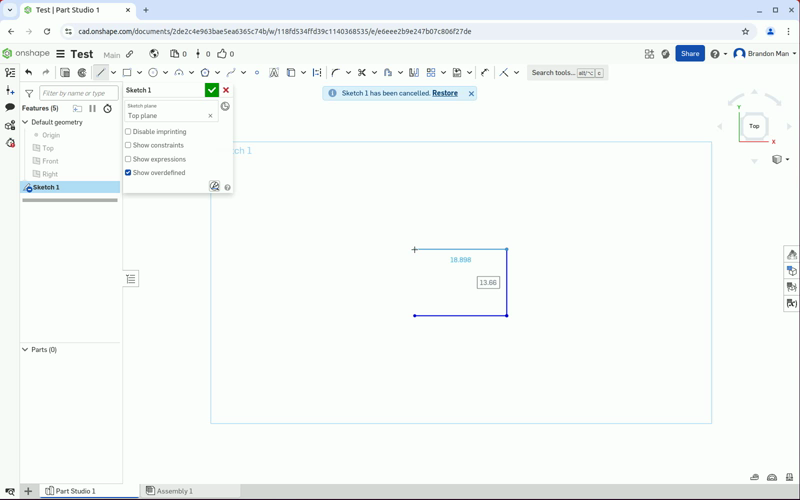
click(414, 249)
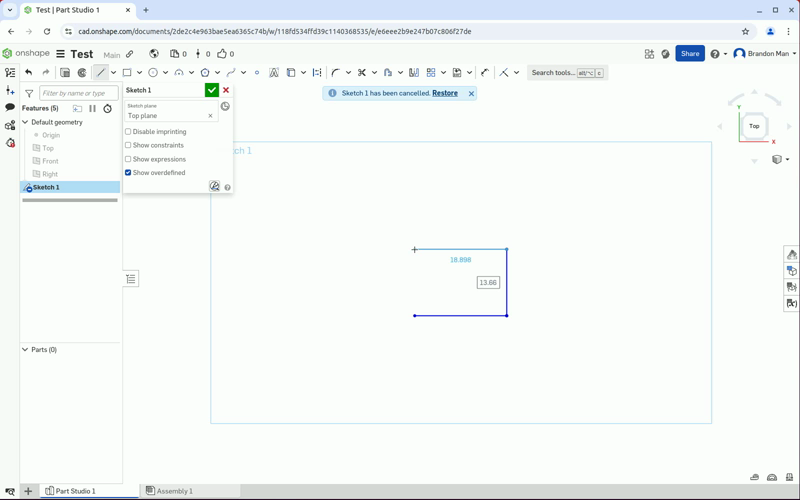
key_up(shift)
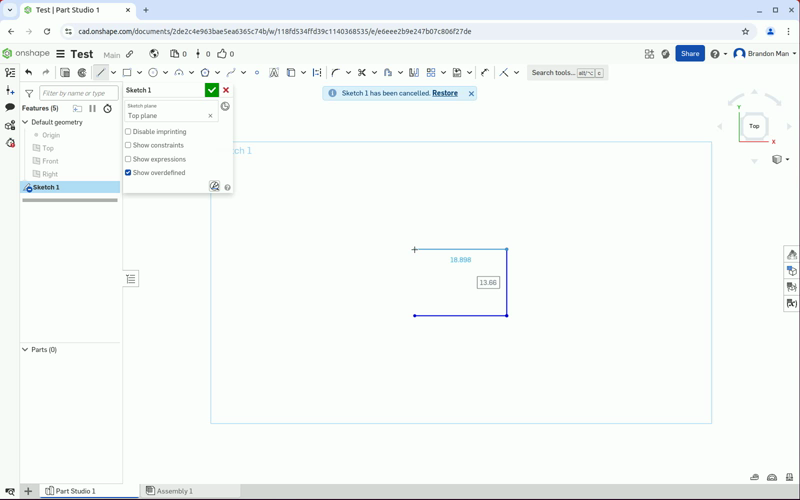
key_down(shift)
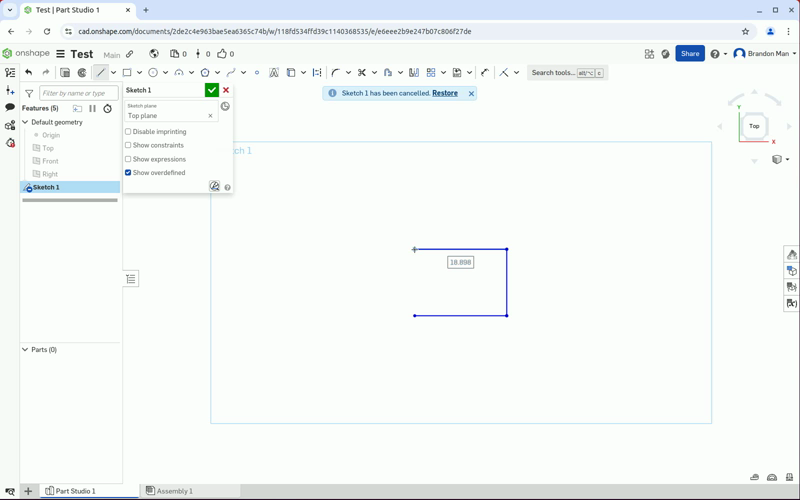
mouse_move(414, 315)
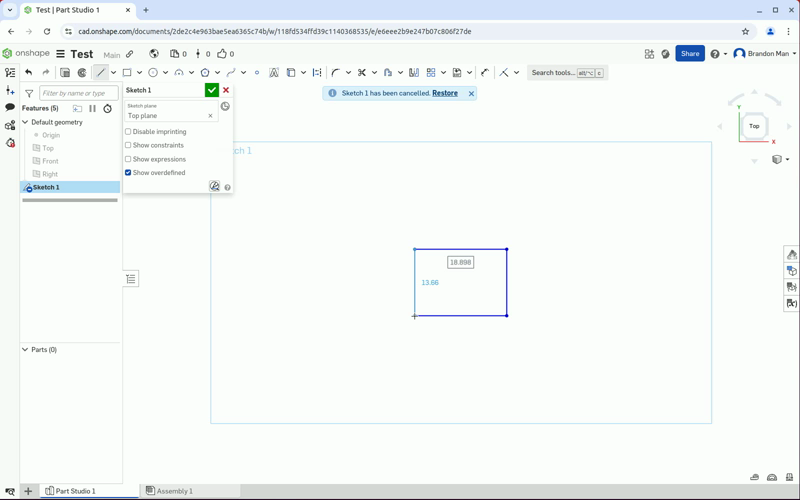
key_up(shift)
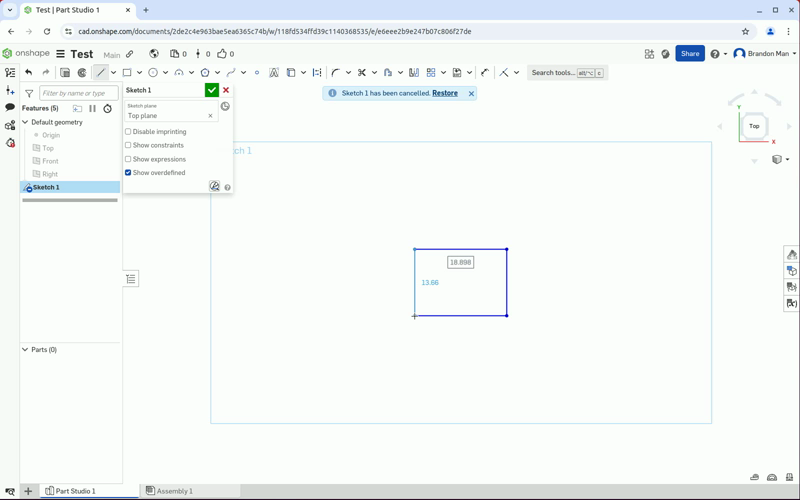
click(414, 315)
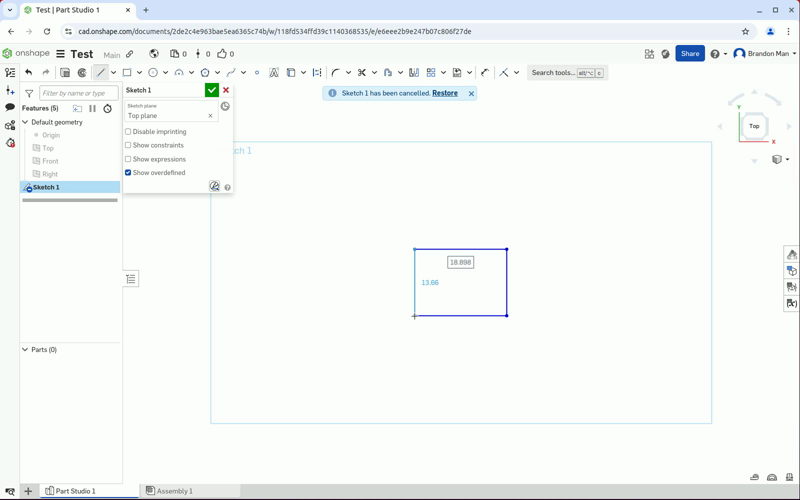
key(esc)
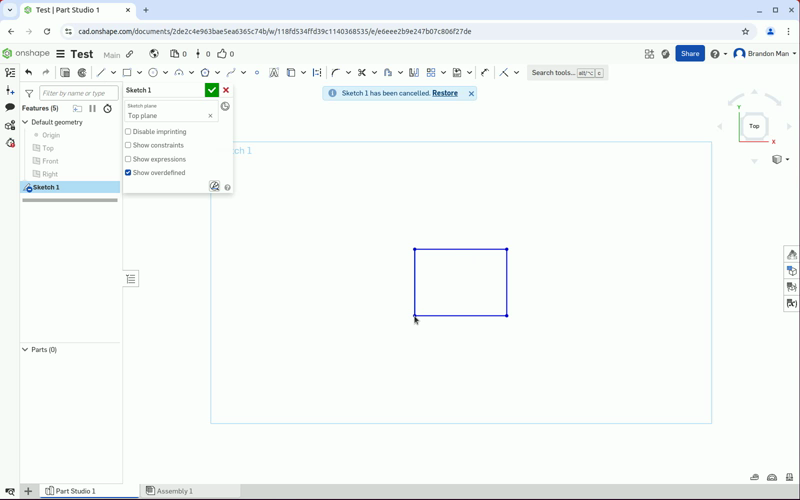
mouse_move(433, 275)
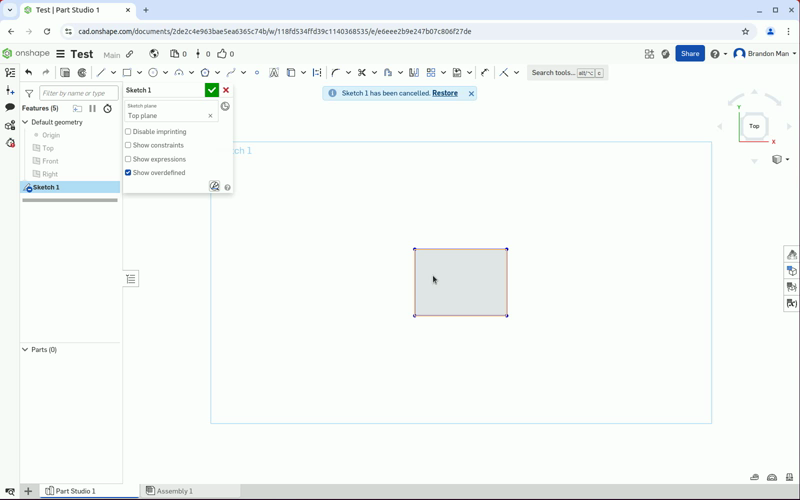
click(433, 275)
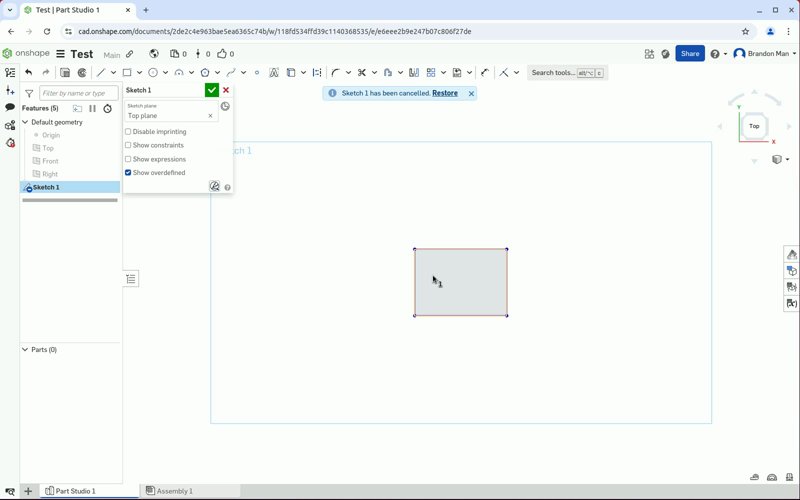
mouse_move(73, 352)
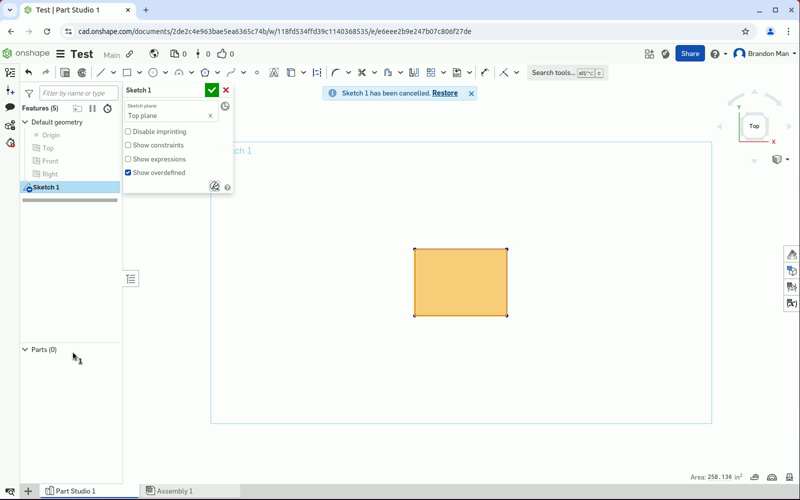
key(shift+y)
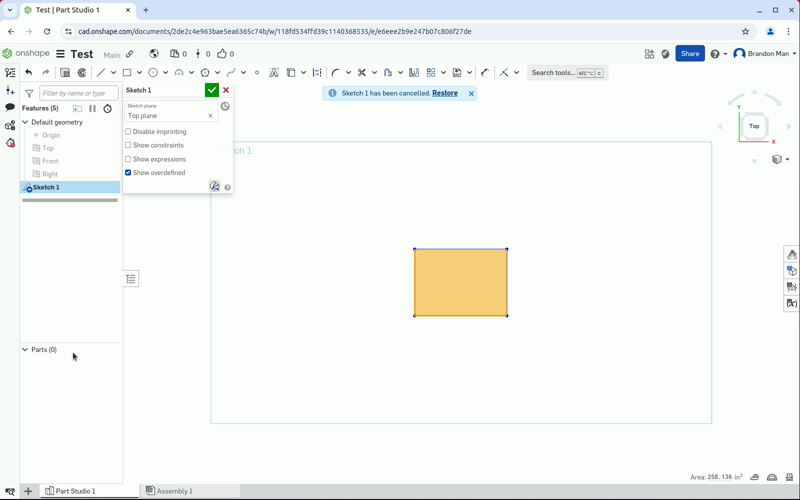
key(shift+e)
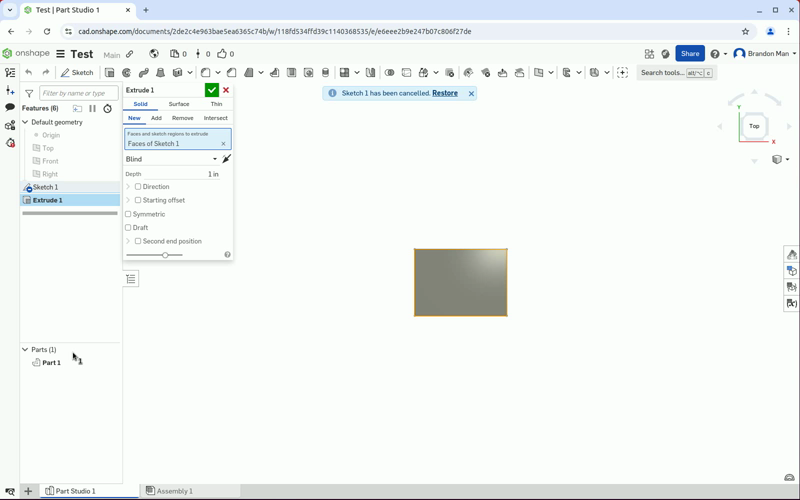
mouse_move(143, 106)
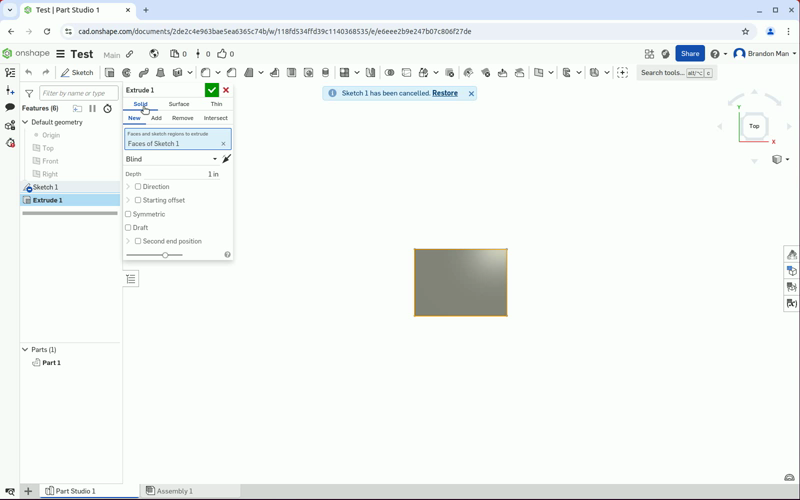
click(143, 106)
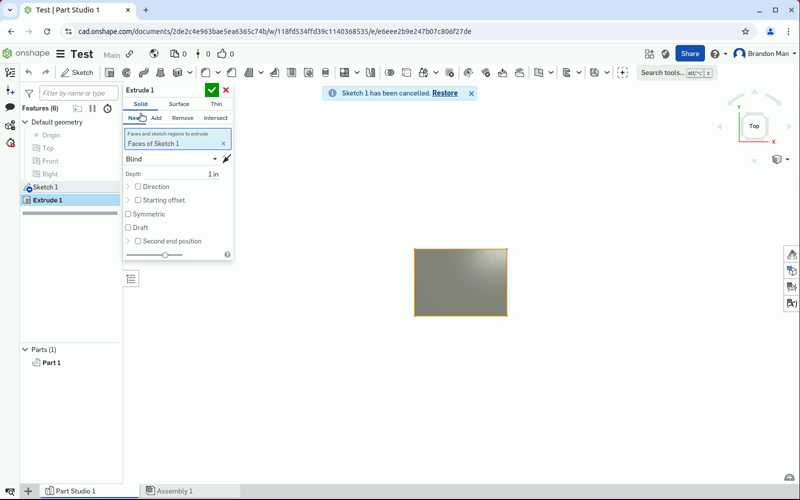
mouse_move(137, 120)
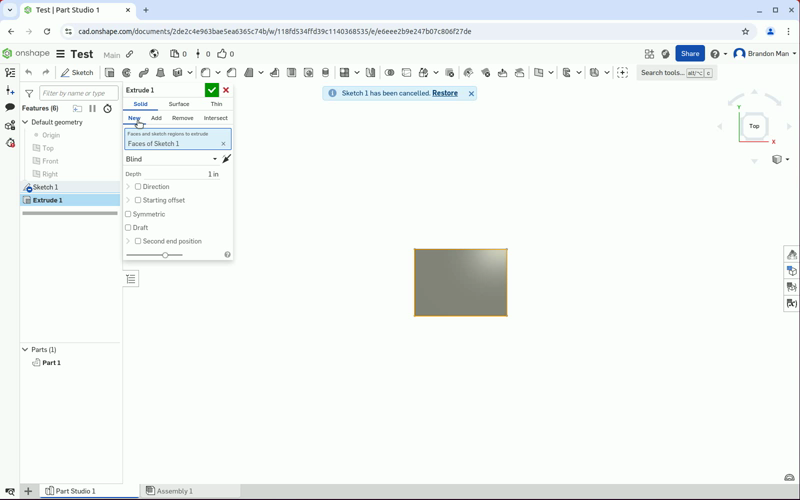
click(137, 120)
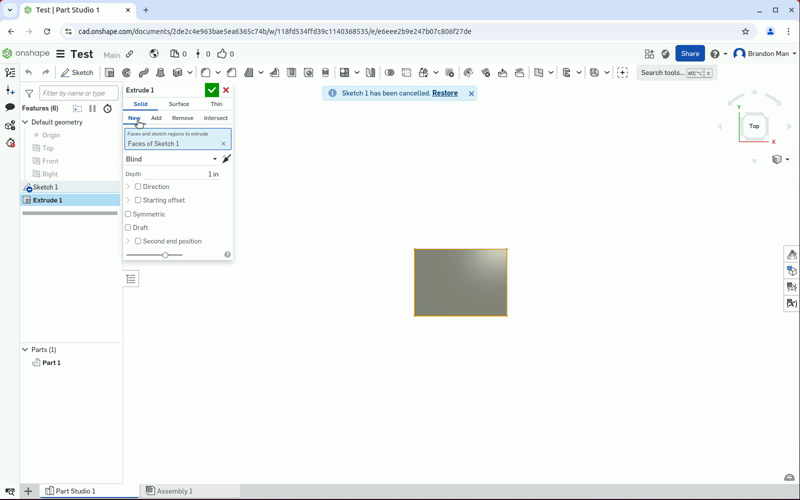
key(tab, 4)
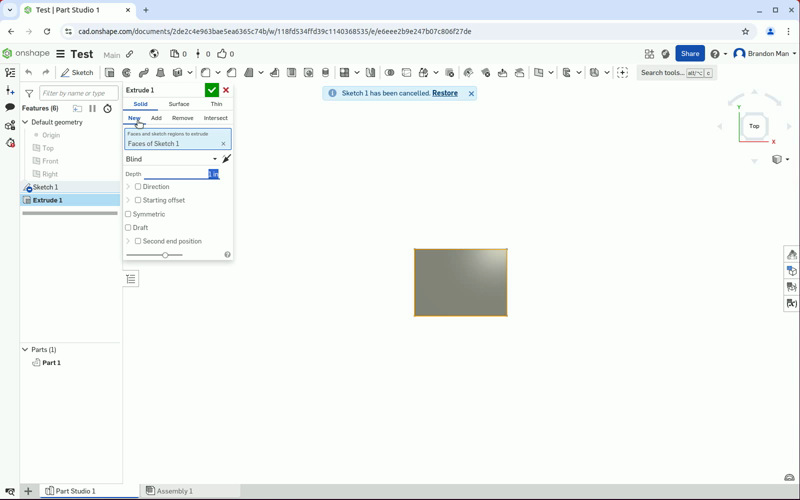
text(-0.241)
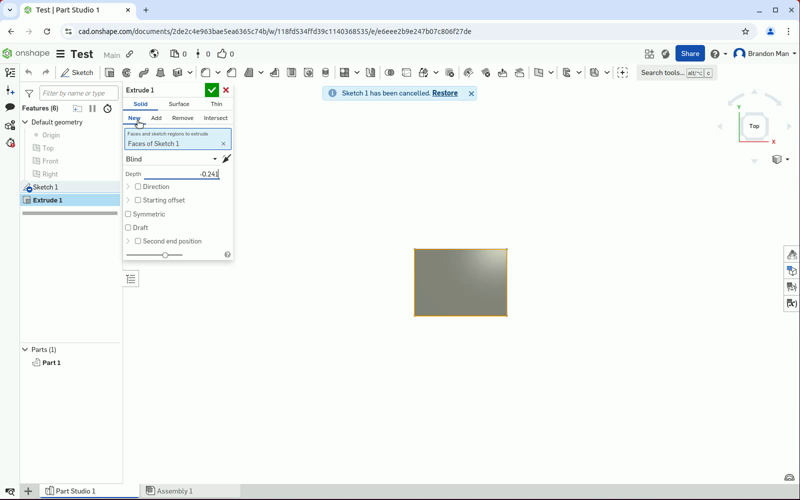
key(enter)
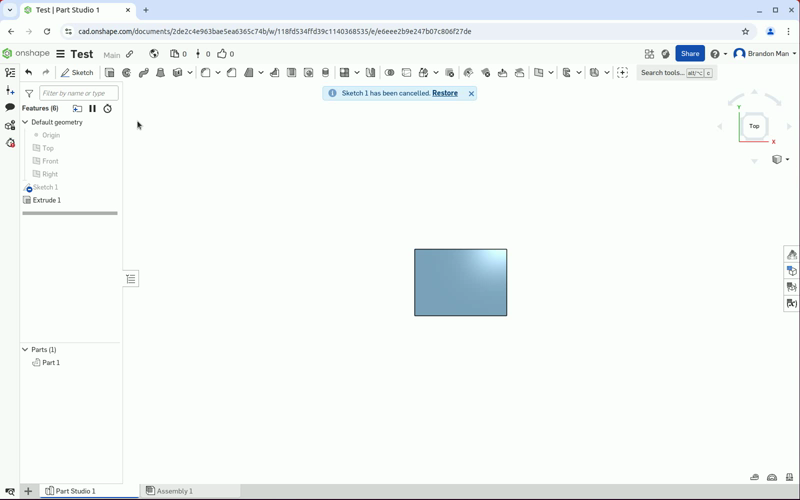
key(shift+h)
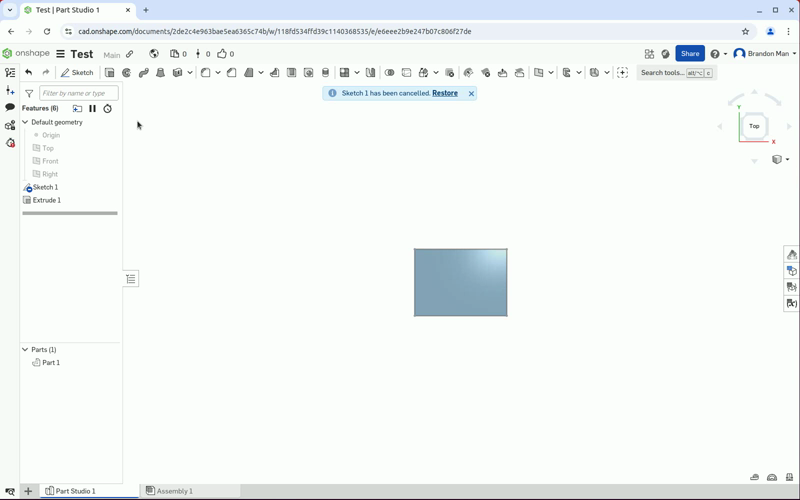
key(shift+h)
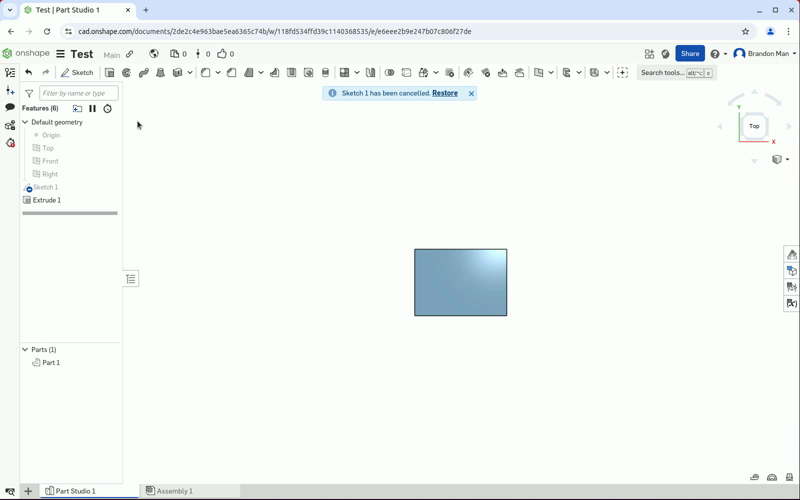
mouse_move(73, 189)
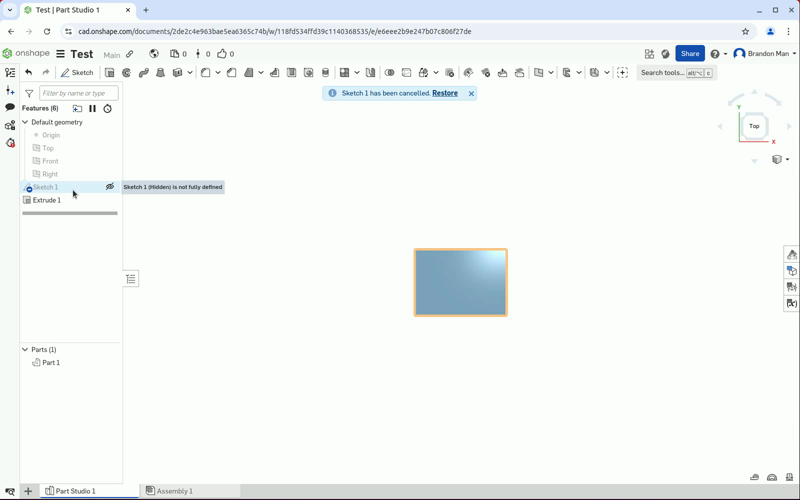
click(73, 189)
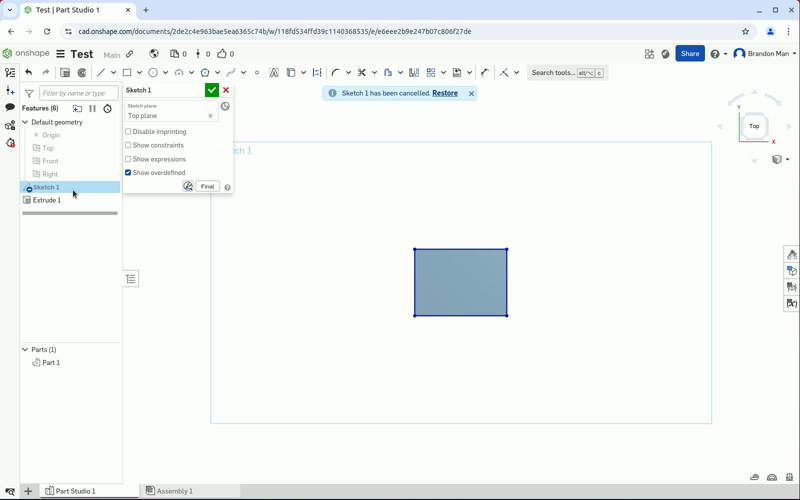
mouse_move(229, 92)
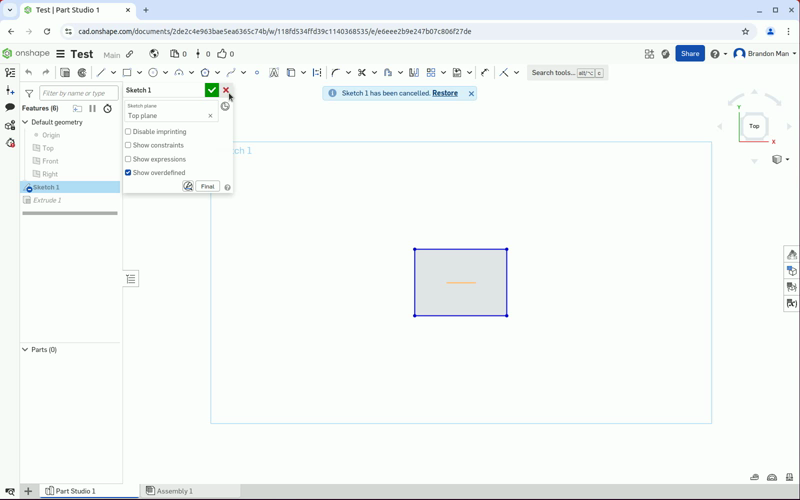
click(229, 92)
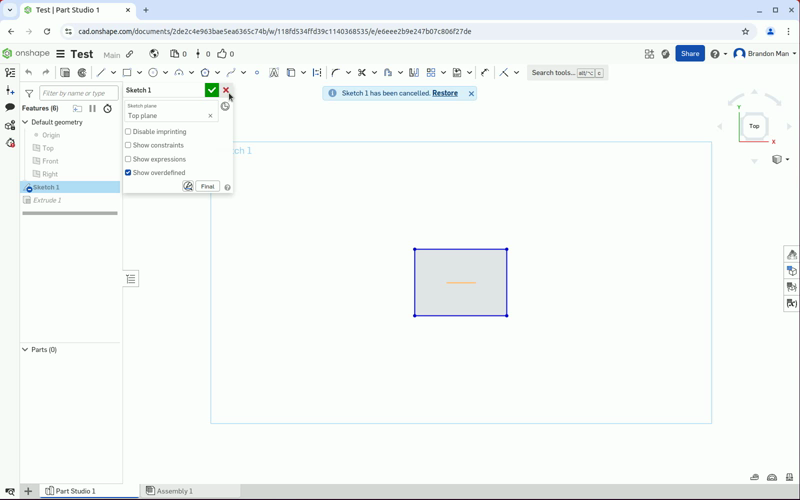
key(shift+s)
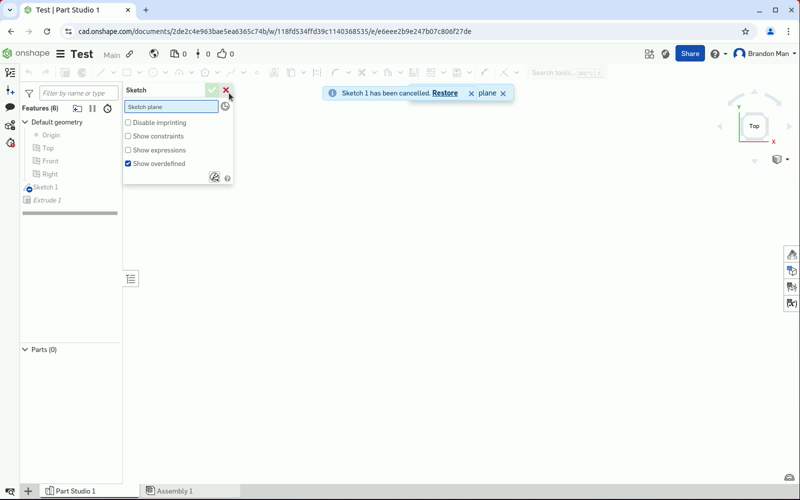
mouse_move(73, 150)
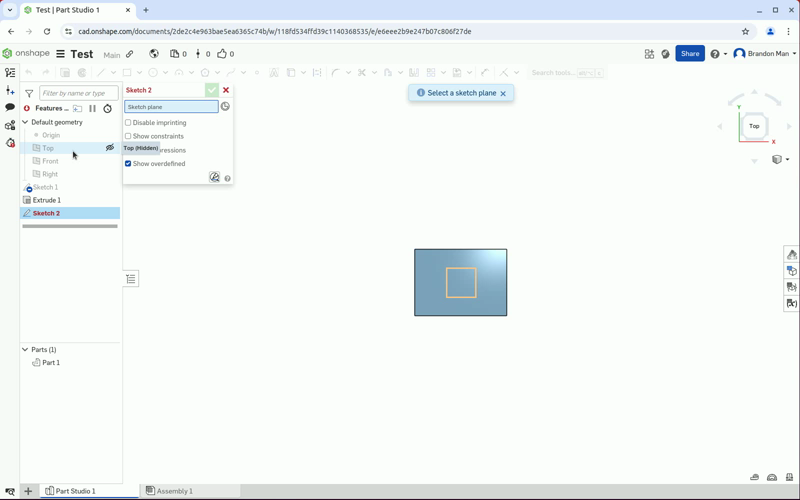
click(73, 150)
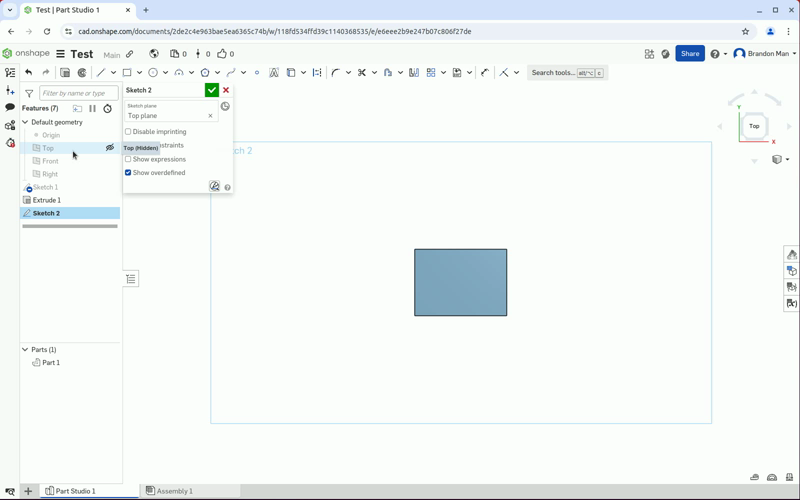
mouse_move(73, 352)
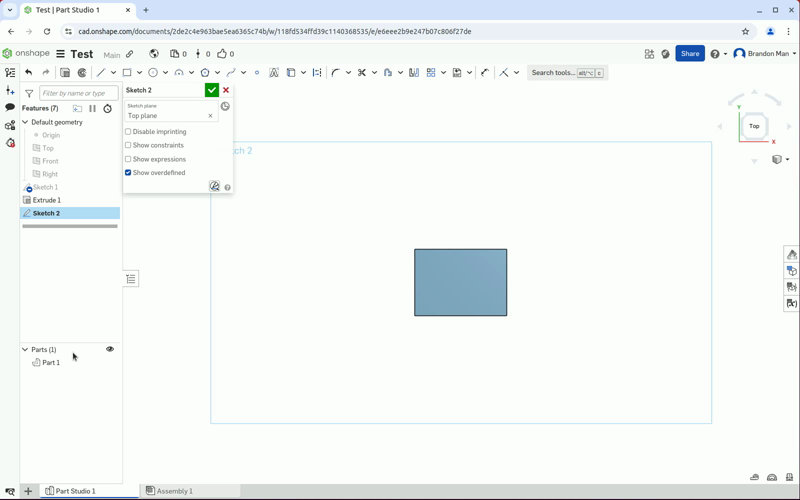
key(y)
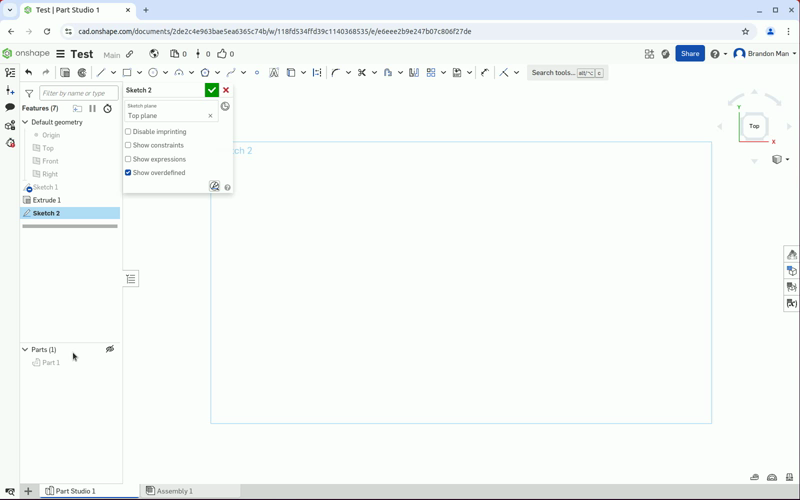
key(l)
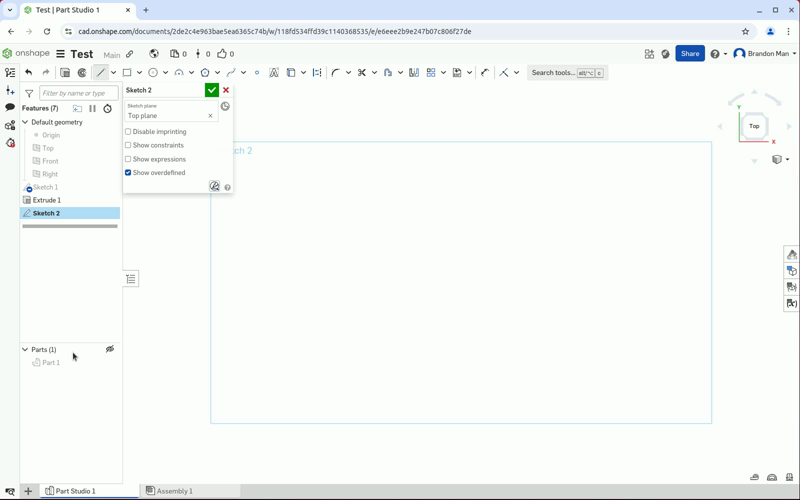
key_down(shift)
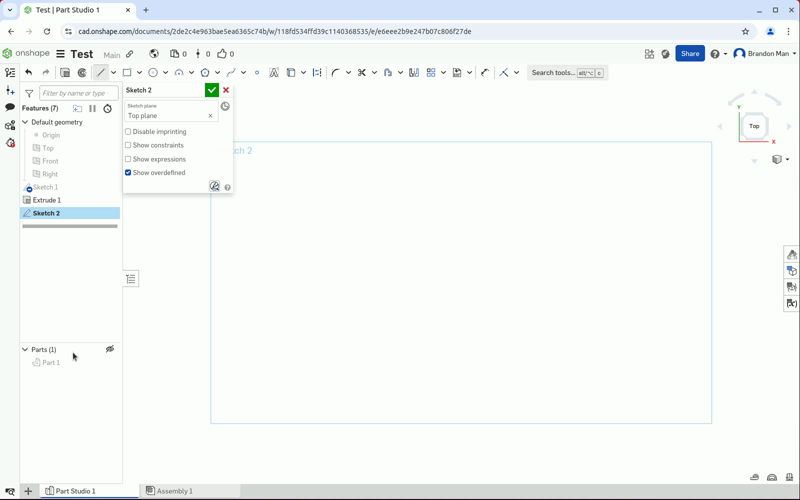
mouse_move(398, 382)
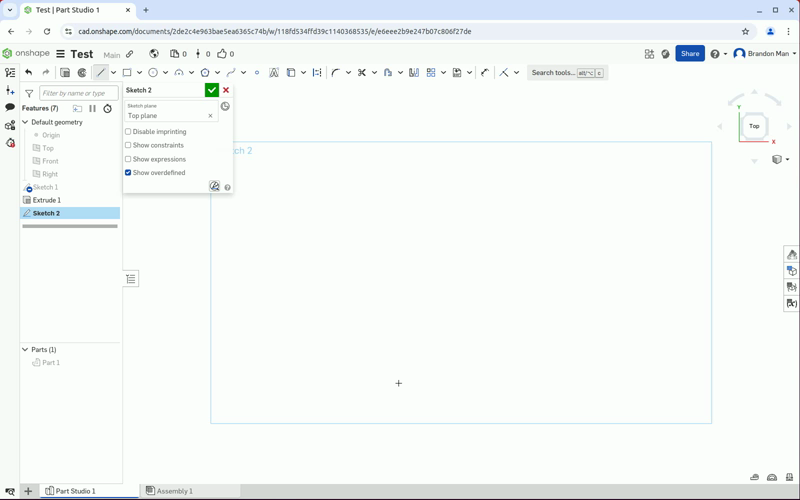
click(398, 382)
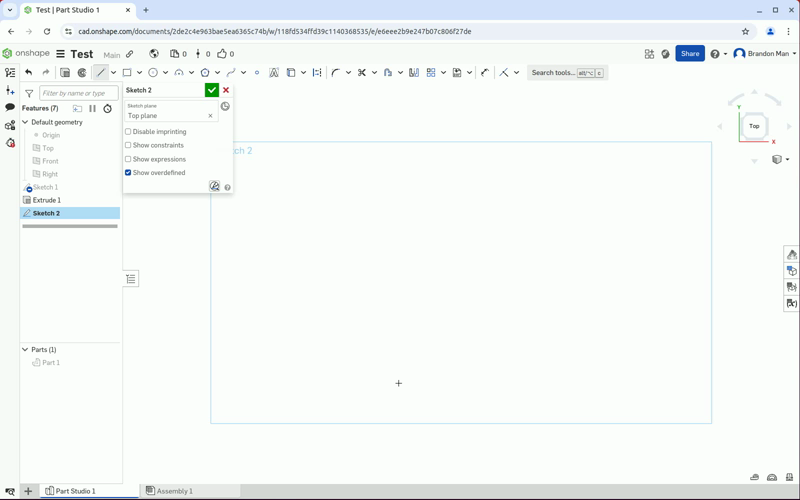
key_up(shift)
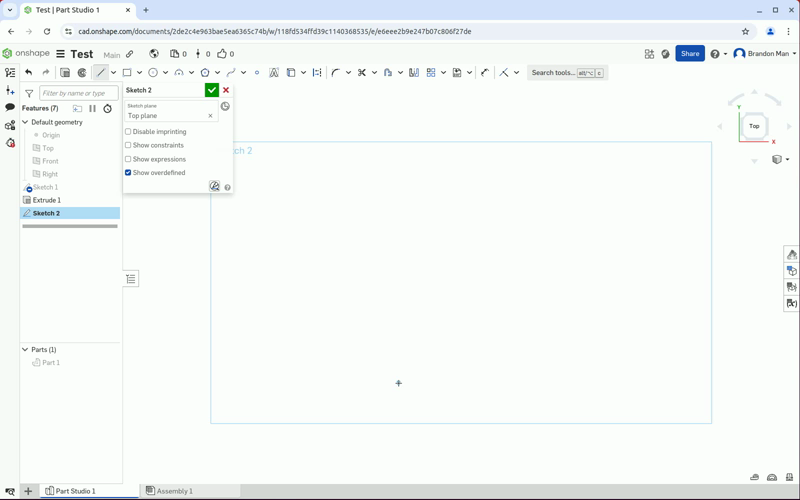
key_down(shift)
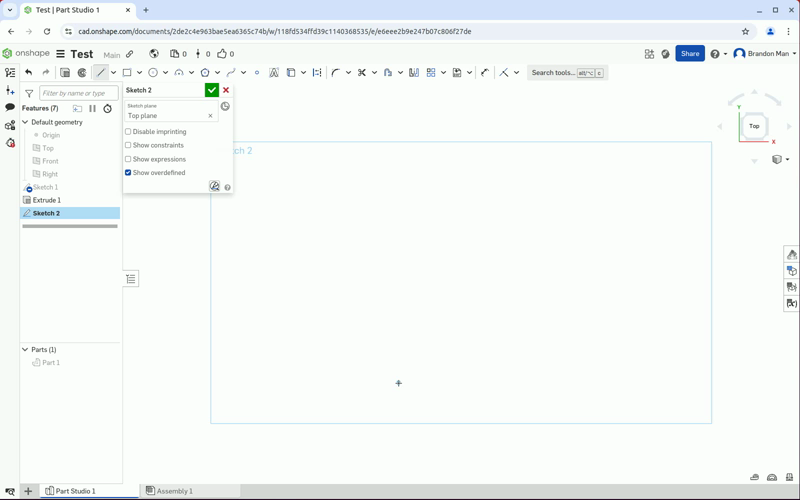
mouse_move(573, 382)
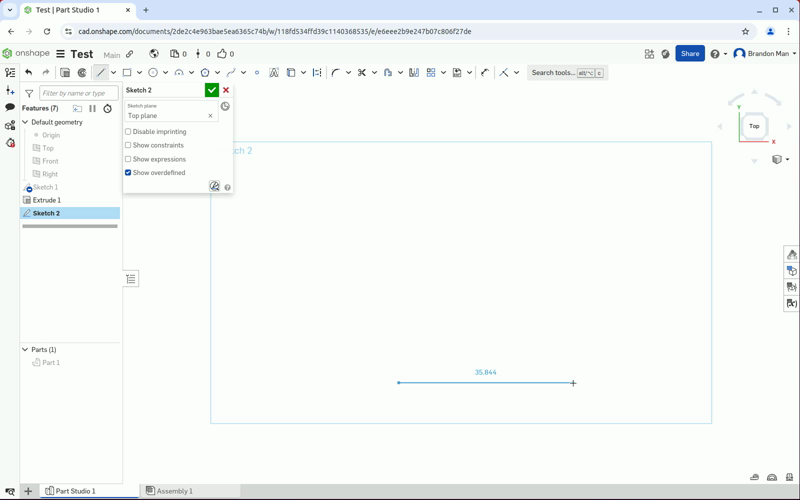
click(573, 382)
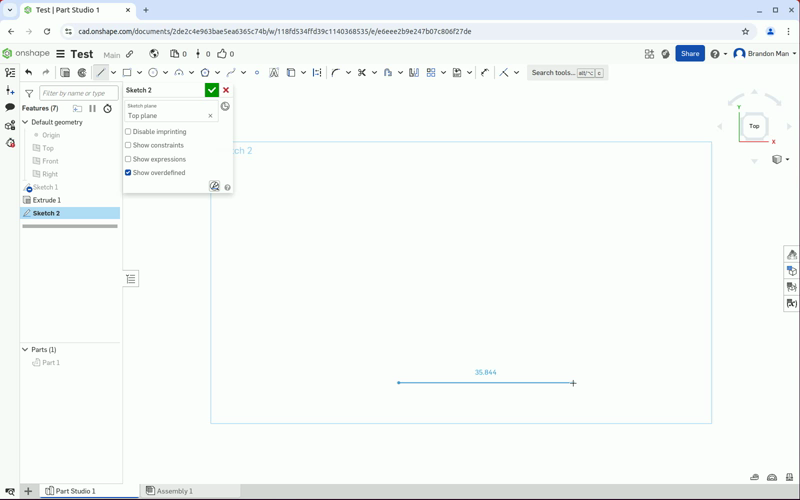
key_up(shift)
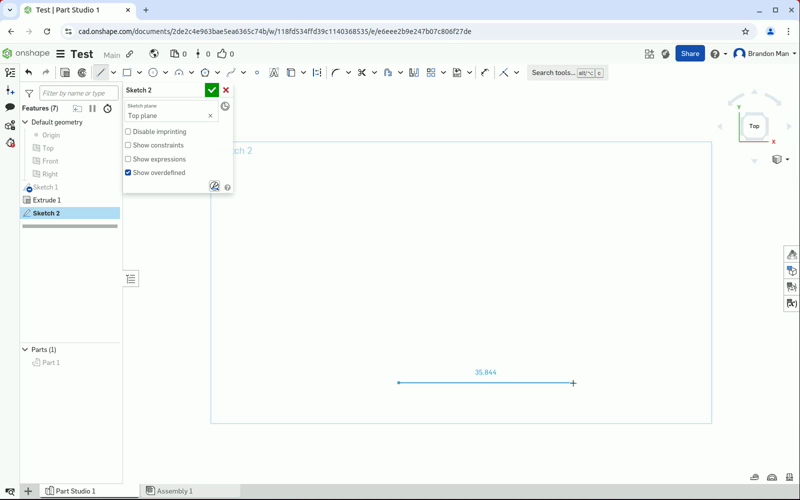
key_down(shift)
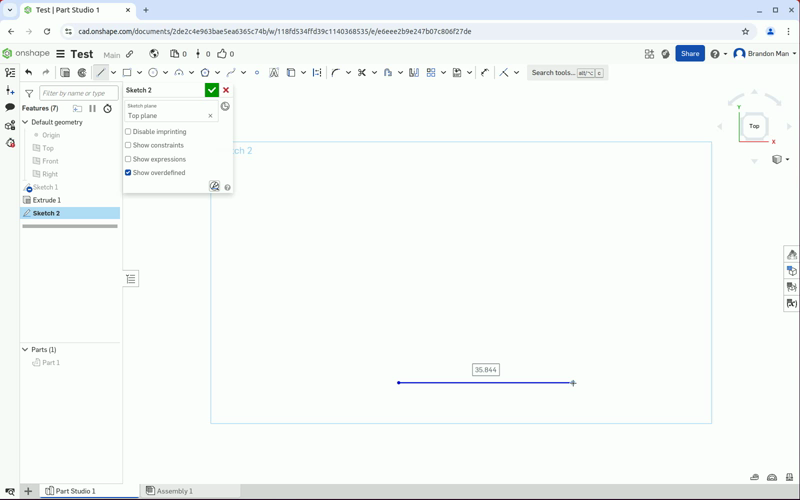
mouse_move(573, 183)
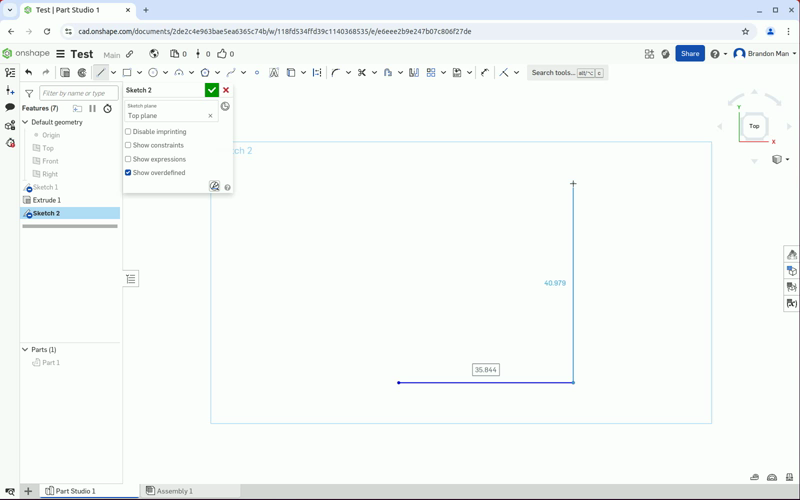
click(573, 183)
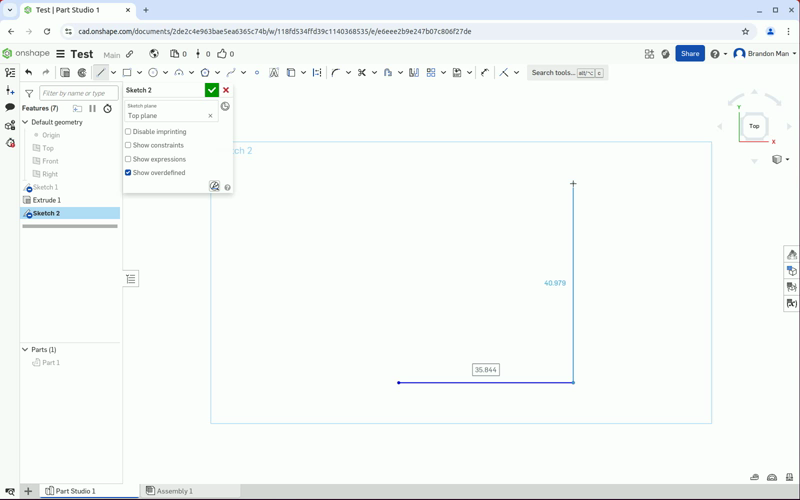
key_up(shift)
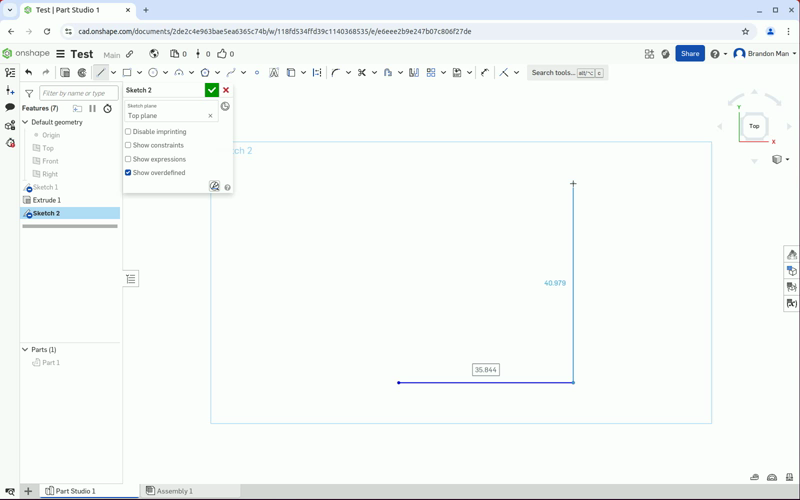
key_down(shift)
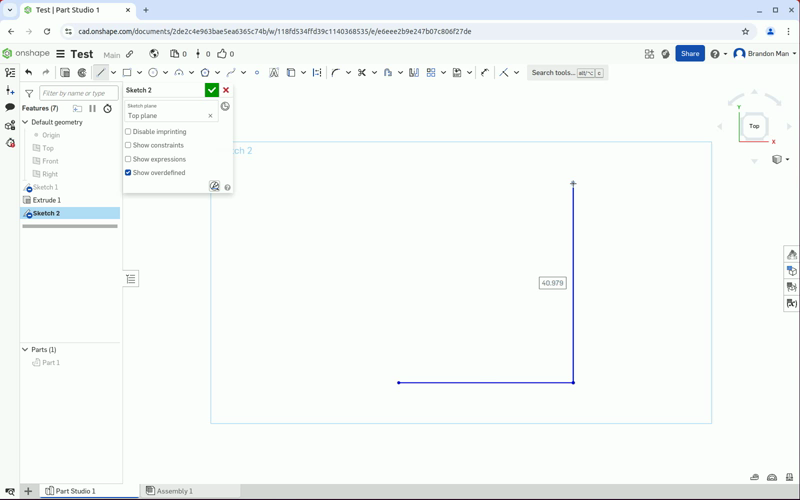
mouse_move(398, 183)
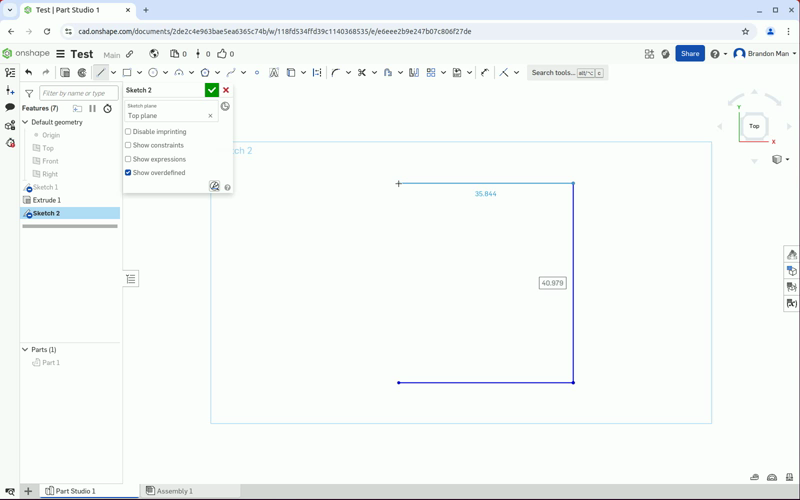
click(398, 183)
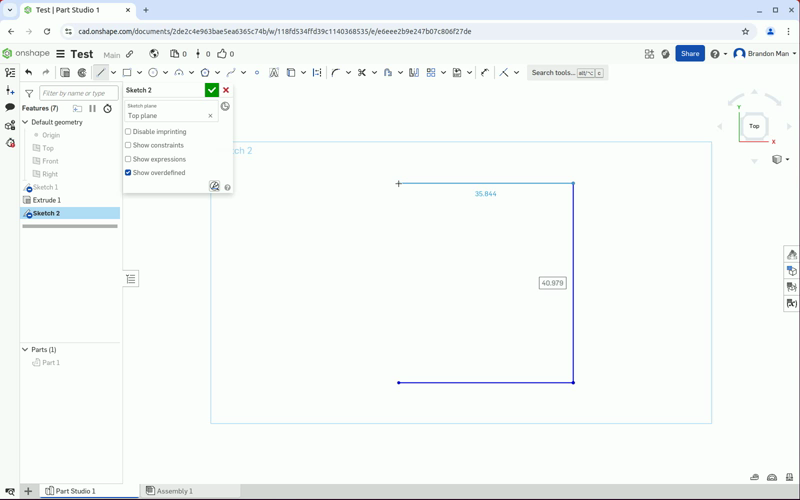
key_up(shift)
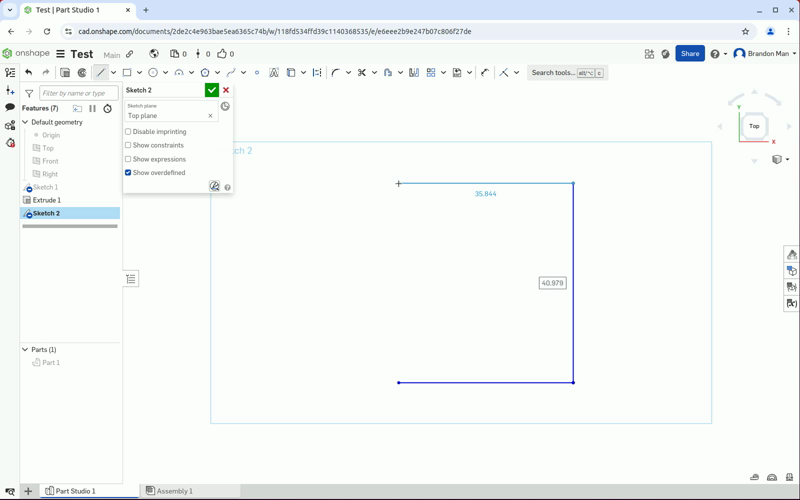
key_down(shift)
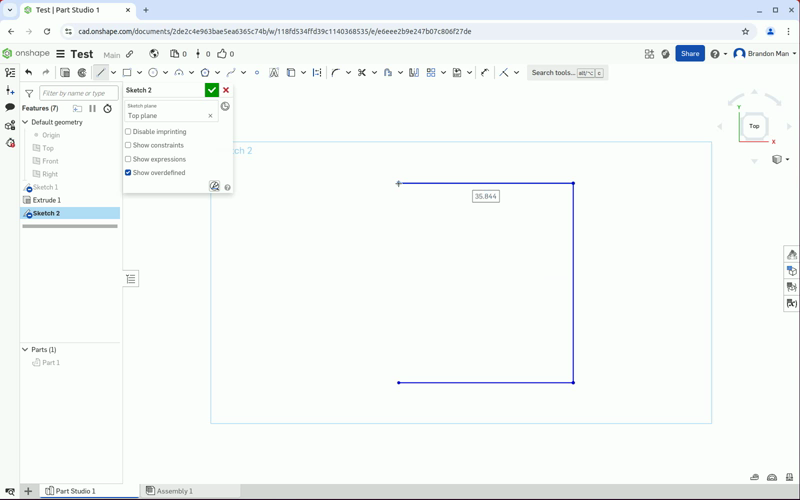
mouse_move(428, 183)
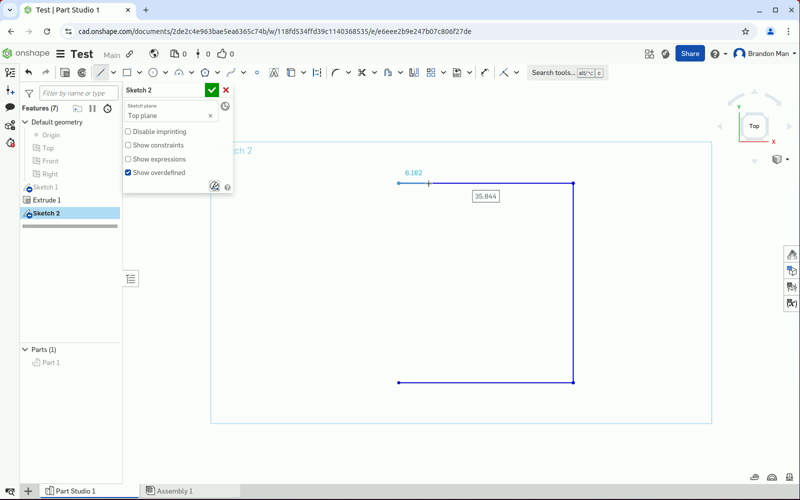
mouse_move(398, 195)
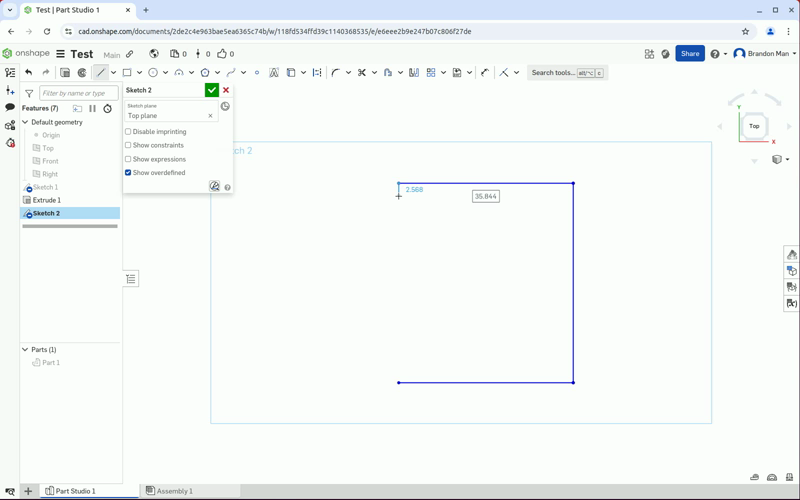
click(398, 195)
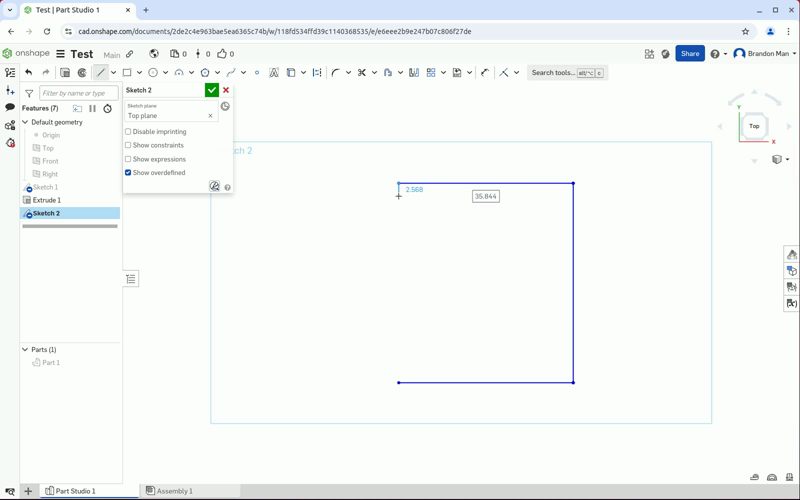
key_up(shift)
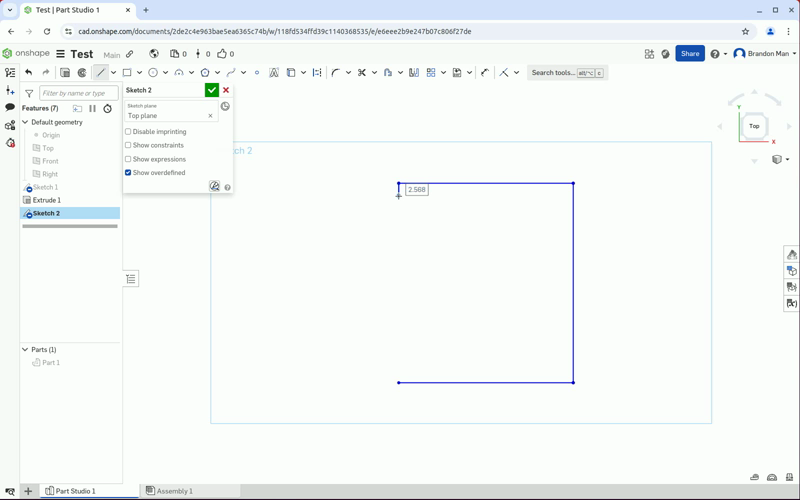
key_down(shift)
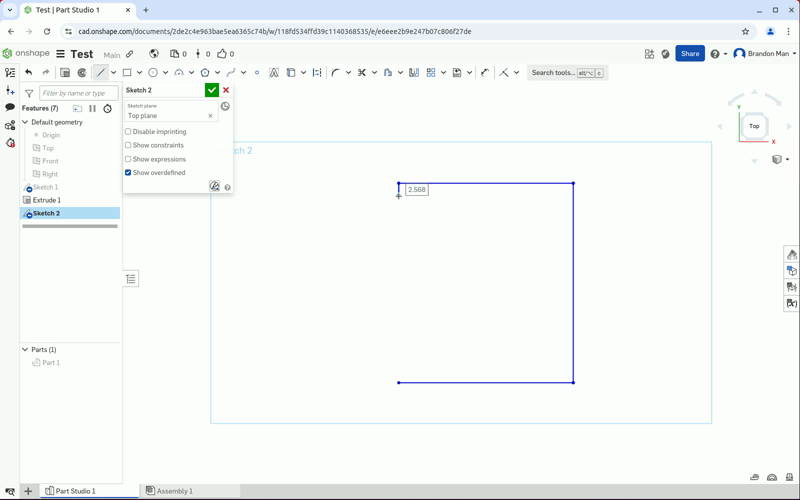
mouse_move(428, 195)
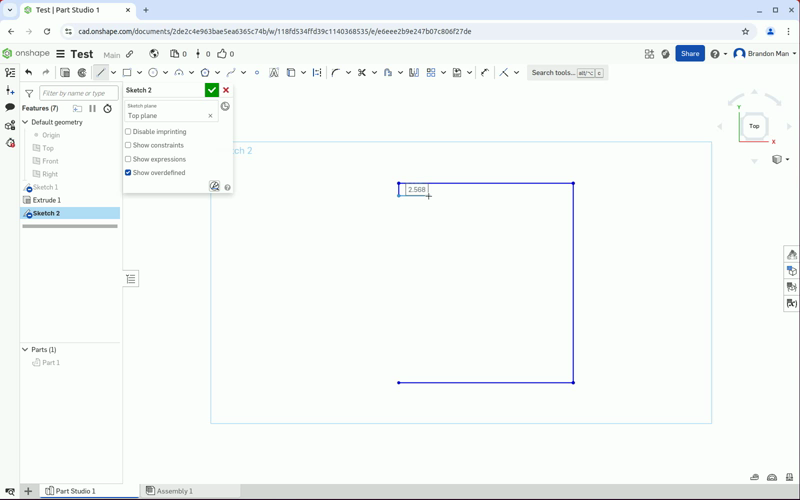
mouse_move(398, 208)
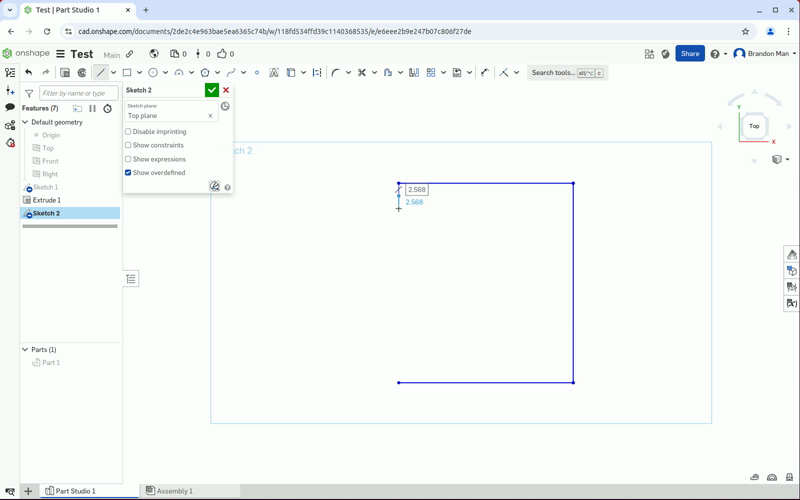
click(398, 208)
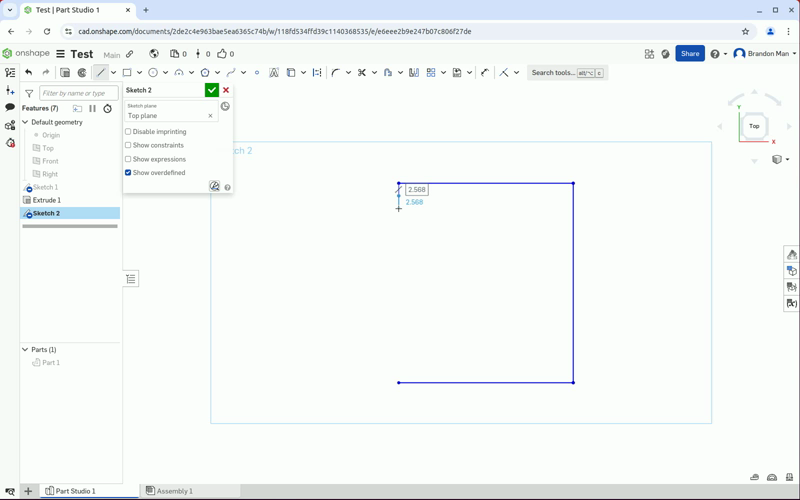
key_up(shift)
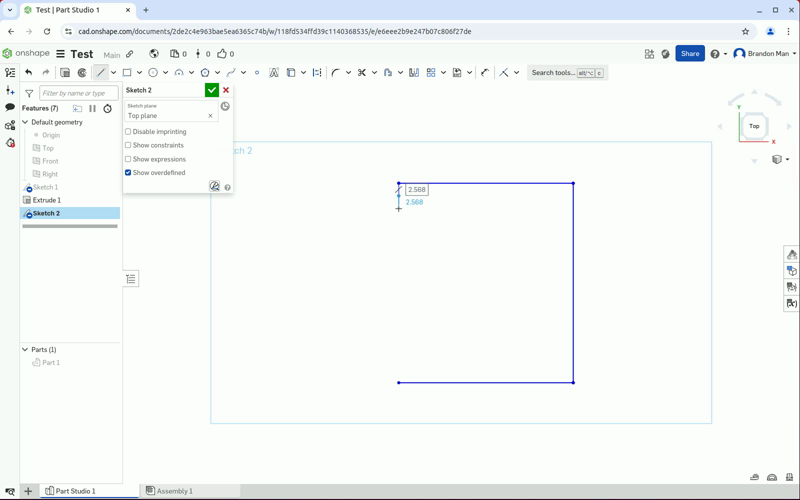
key_down(shift)
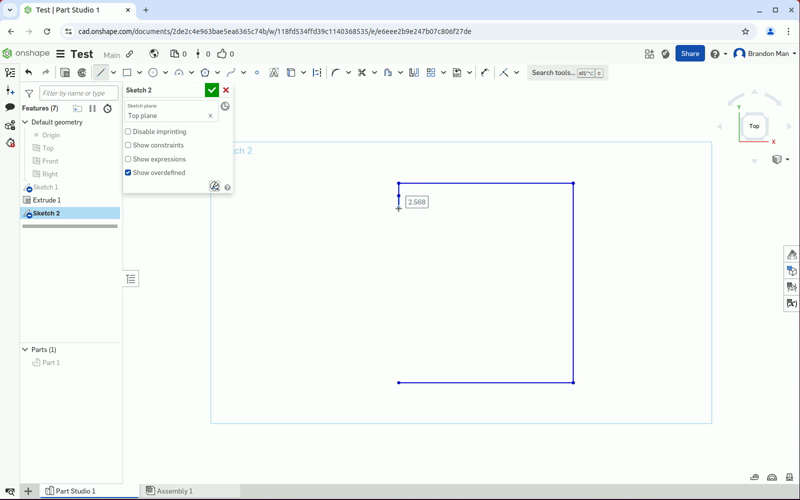
mouse_move(428, 208)
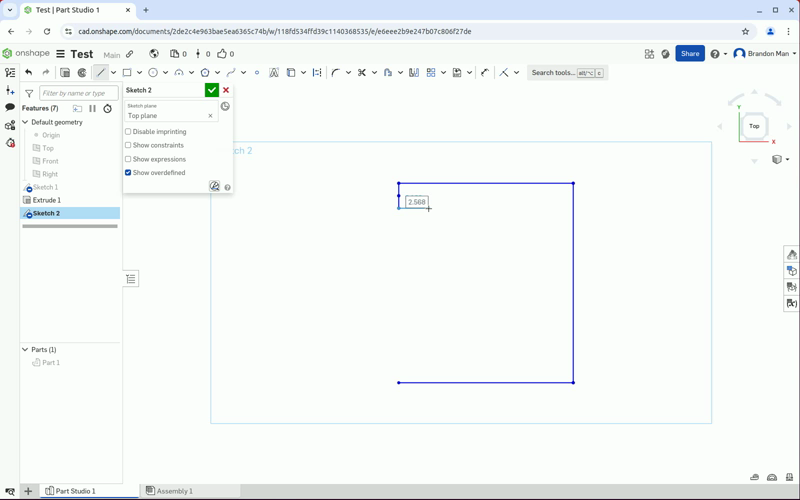
mouse_move(398, 218)
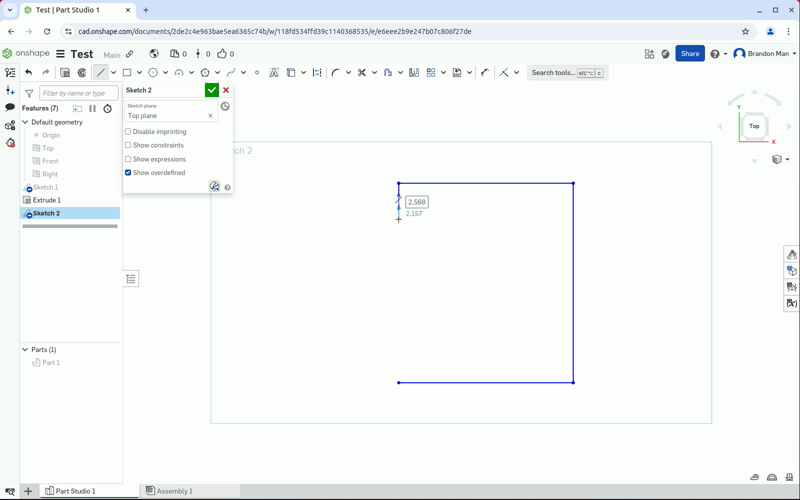
click(398, 218)
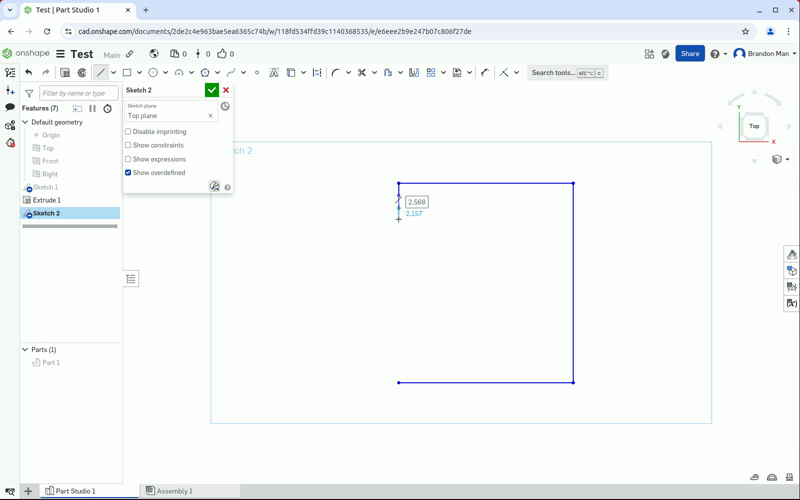
key_up(shift)
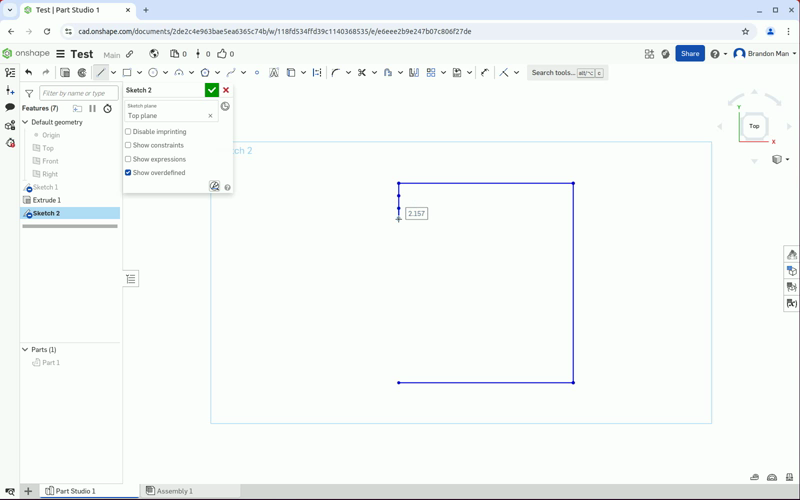
key_down(shift)
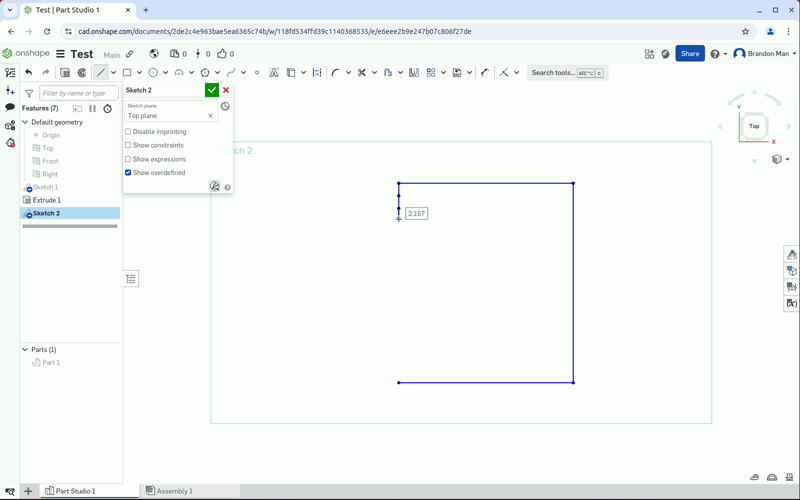
mouse_move(428, 218)
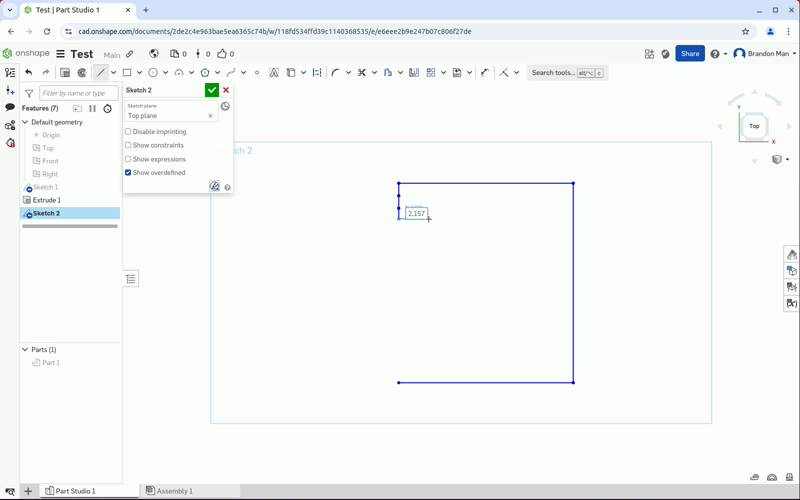
mouse_move(398, 231)
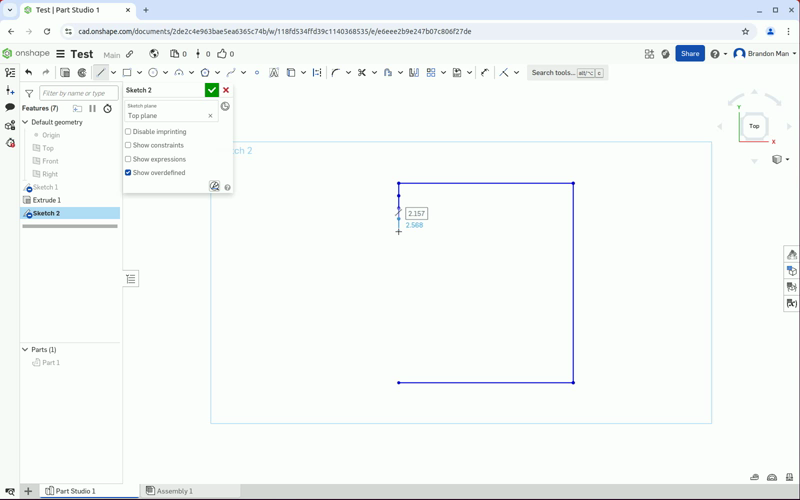
click(398, 231)
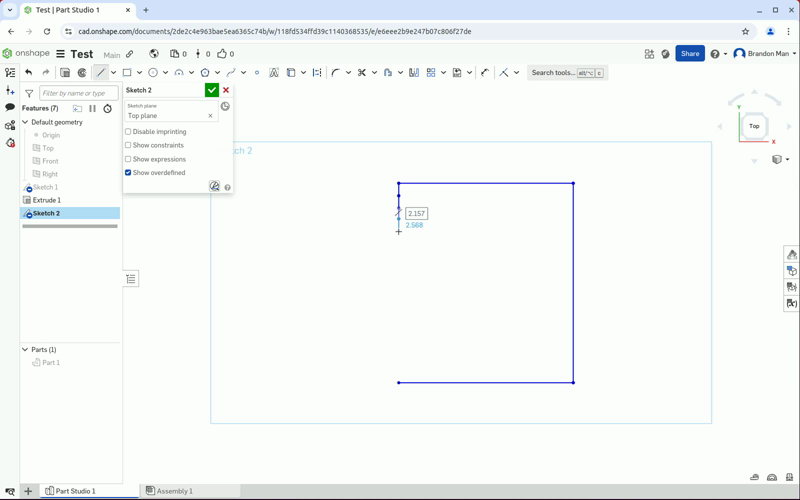
key_up(shift)
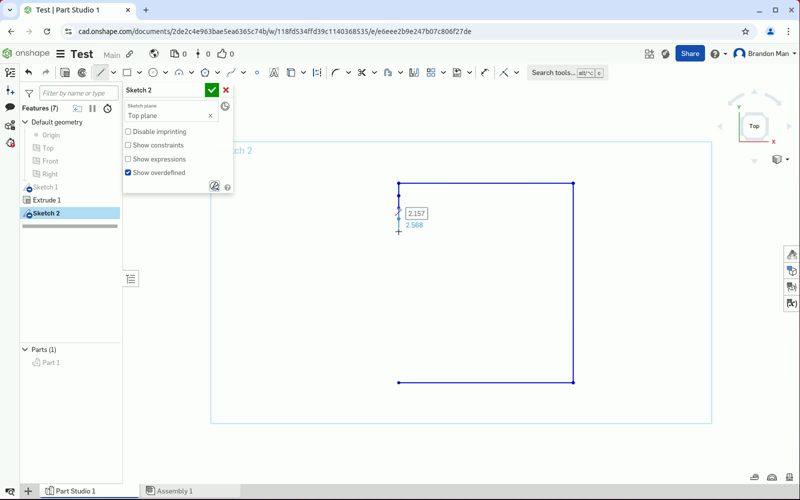
key_down(shift)
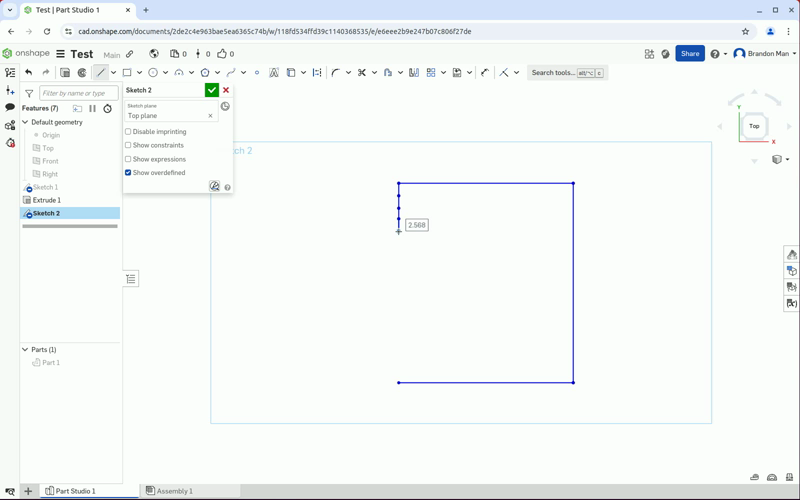
mouse_move(428, 231)
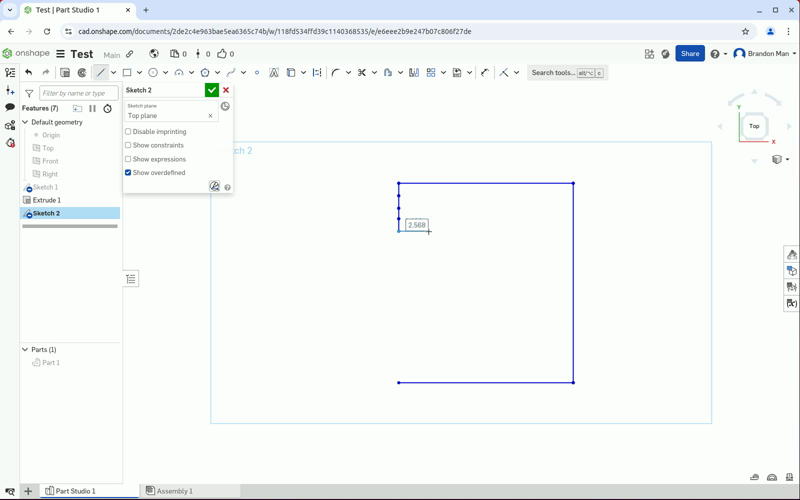
mouse_move(398, 243)
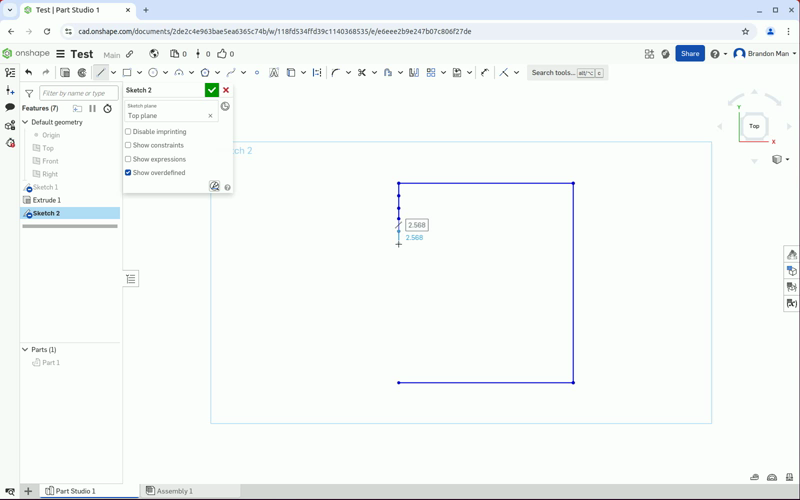
click(398, 243)
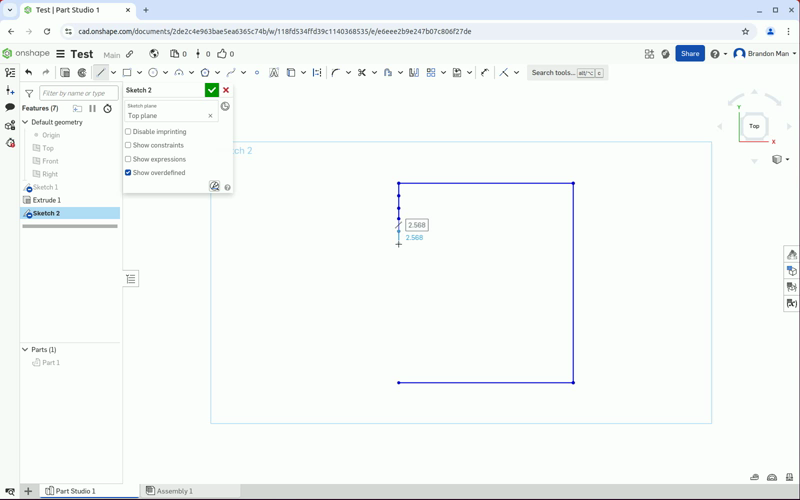
key_up(shift)
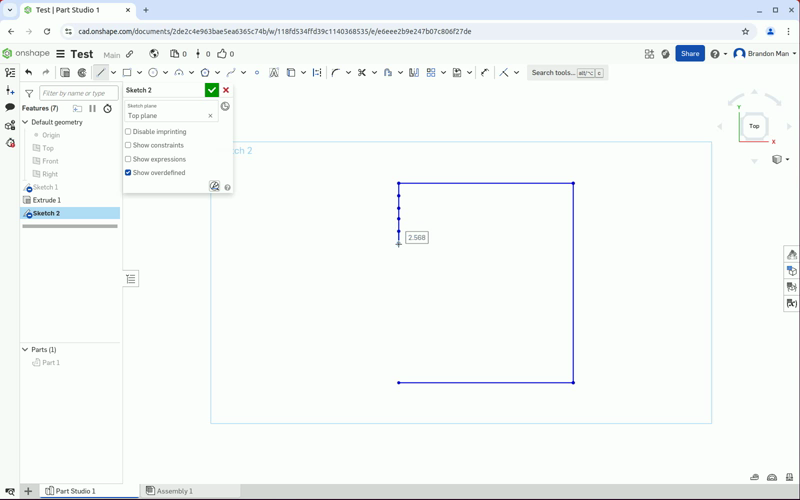
key_down(shift)
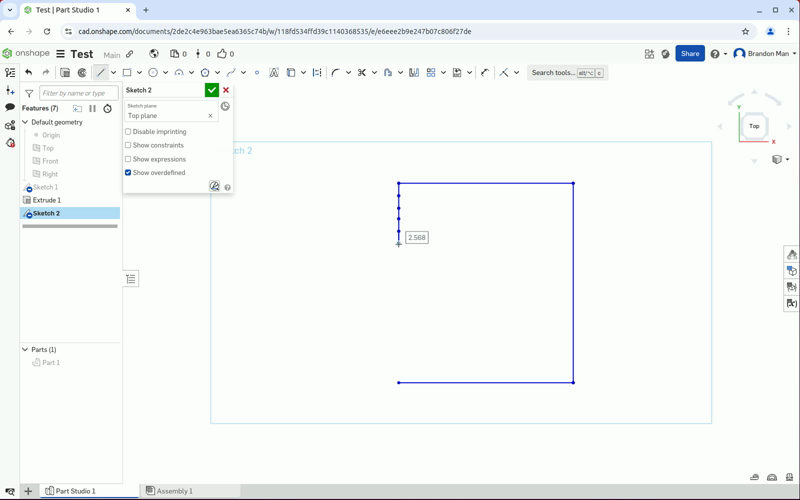
mouse_move(428, 243)
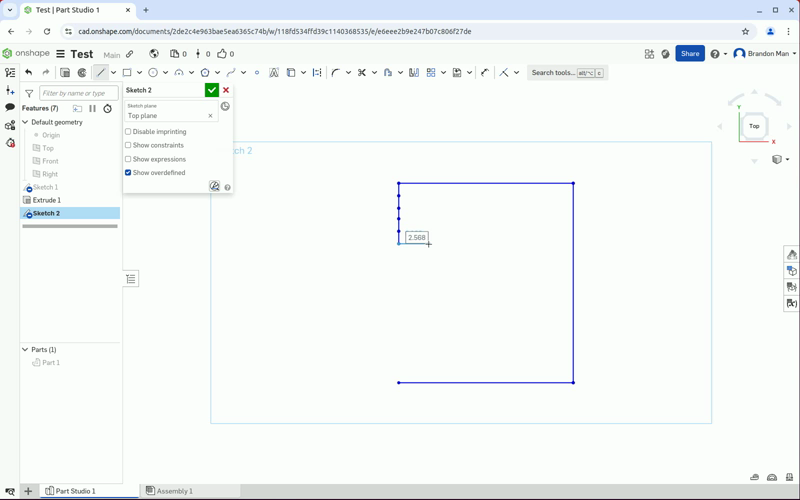
mouse_move(398, 256)
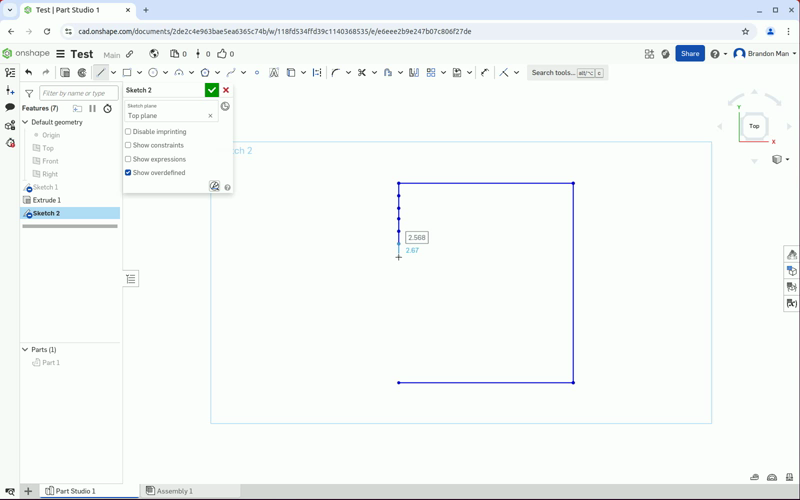
click(398, 256)
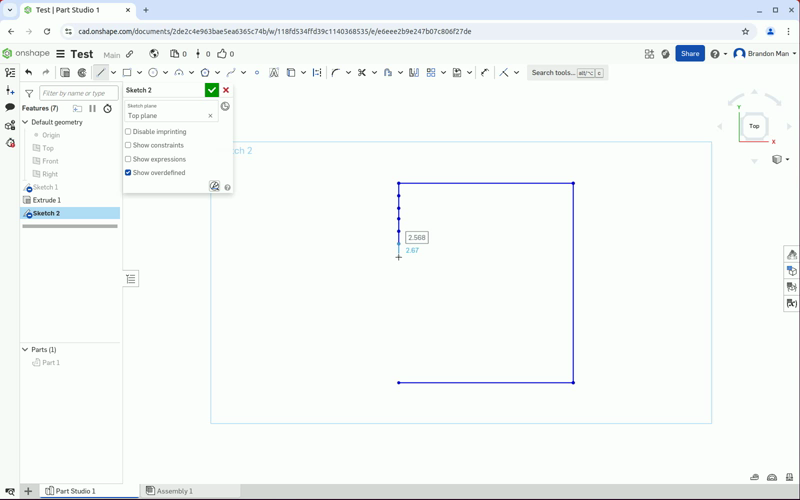
key_up(shift)
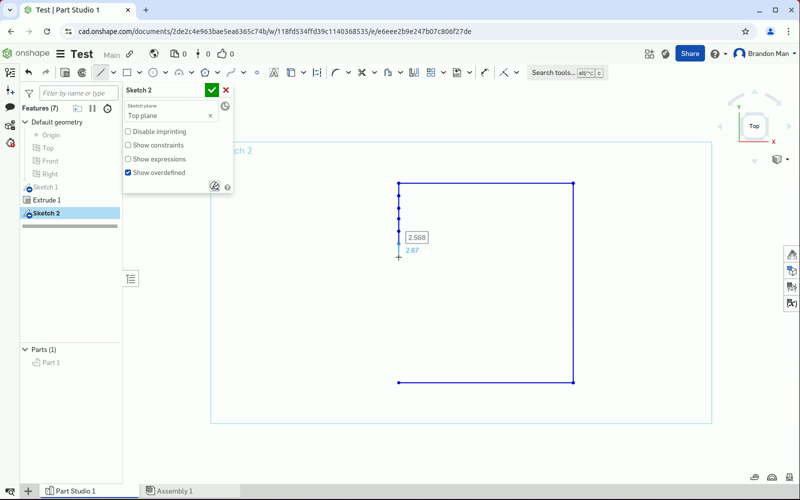
key_down(shift)
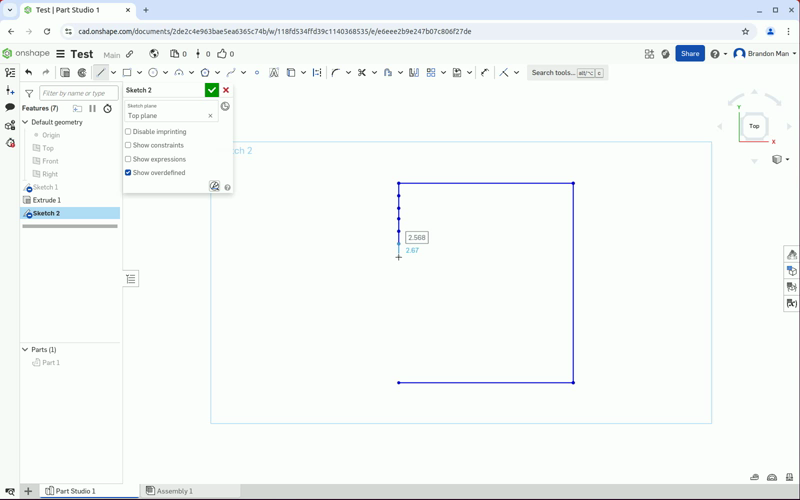
mouse_move(398, 365)
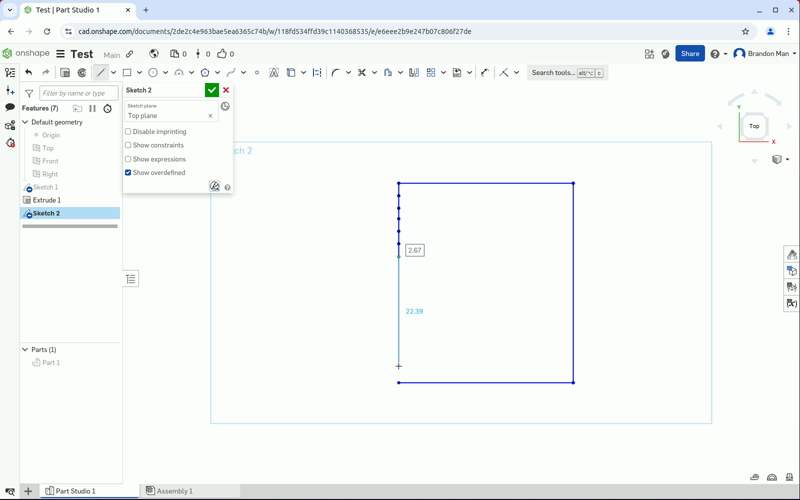
click(398, 365)
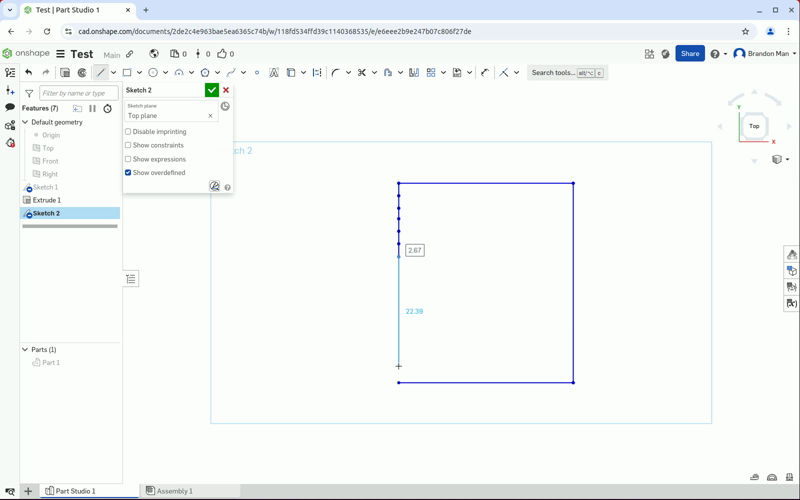
key_up(shift)
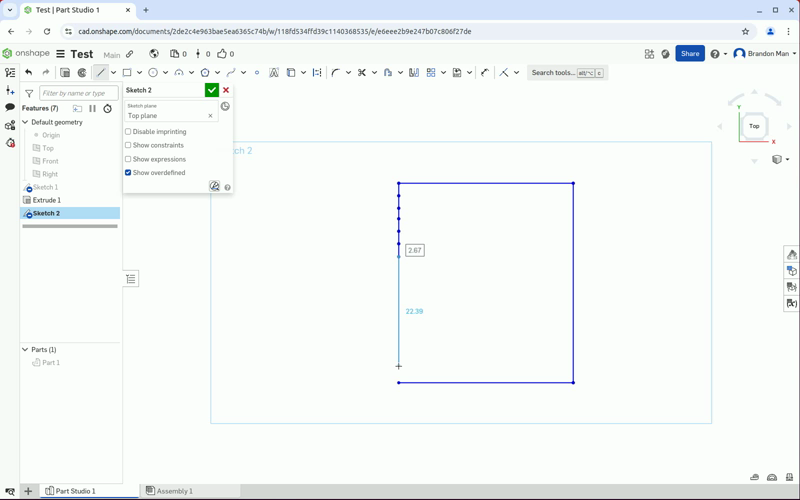
key_down(shift)
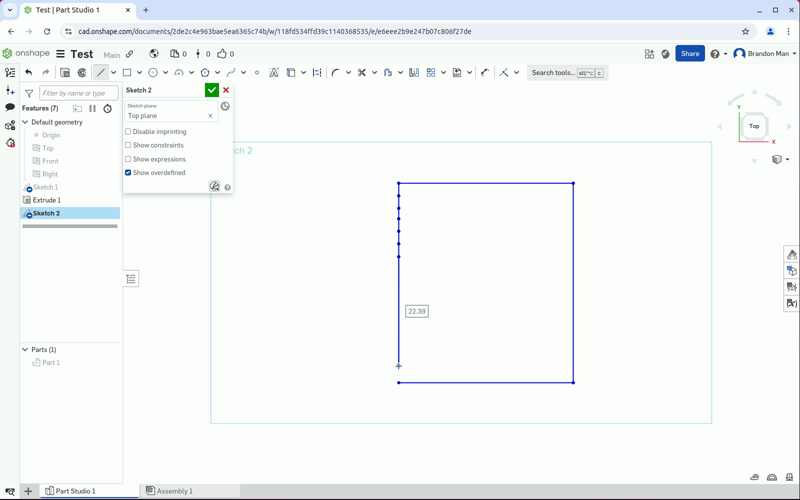
mouse_move(428, 365)
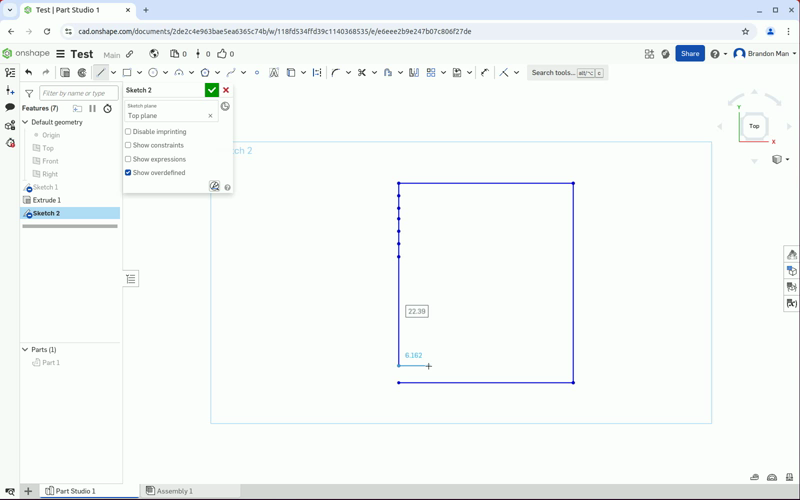
mouse_move(398, 376)
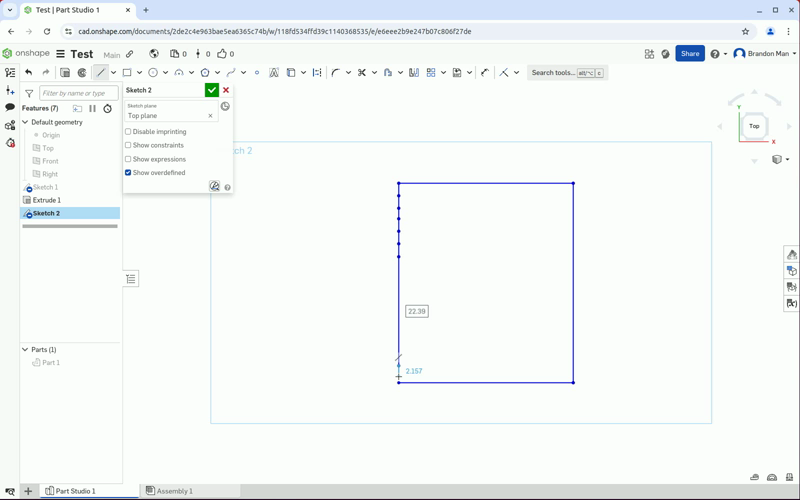
click(398, 376)
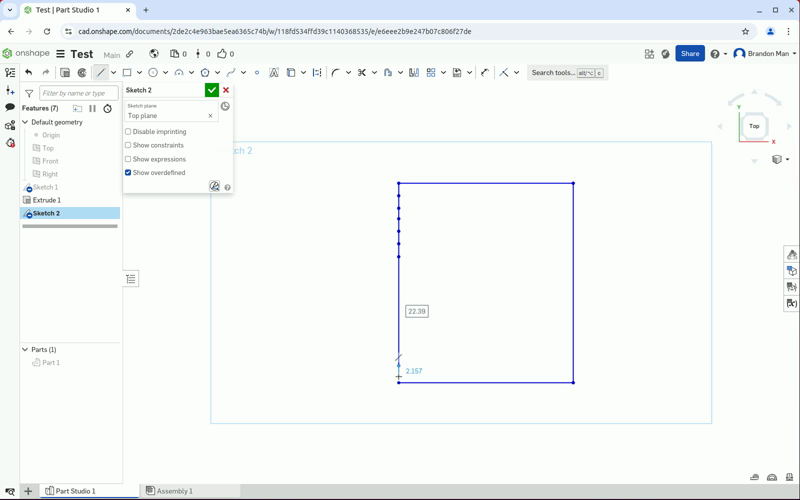
key_up(shift)
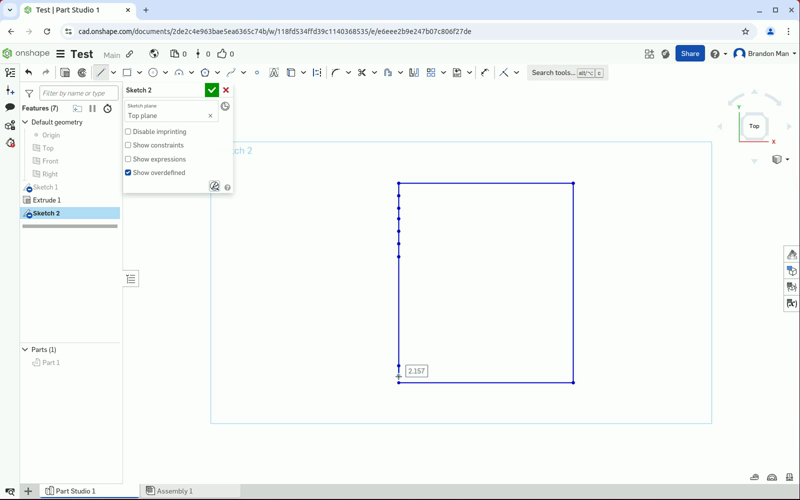
mouse_move(428, 376)
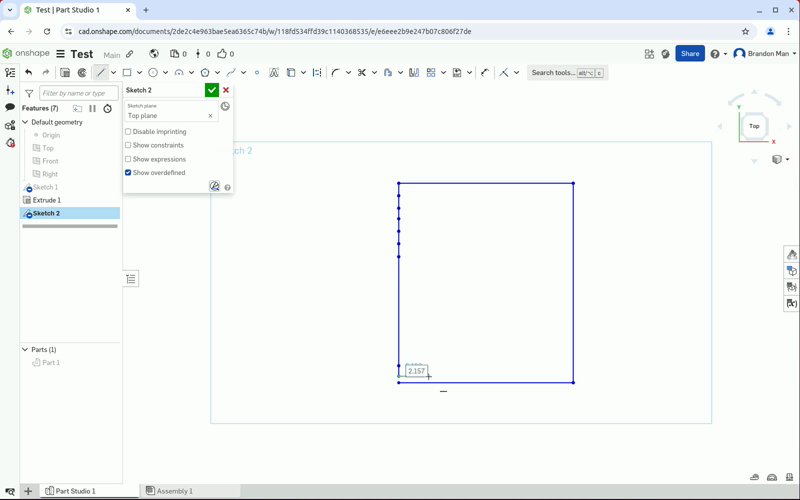
key_down(shift)
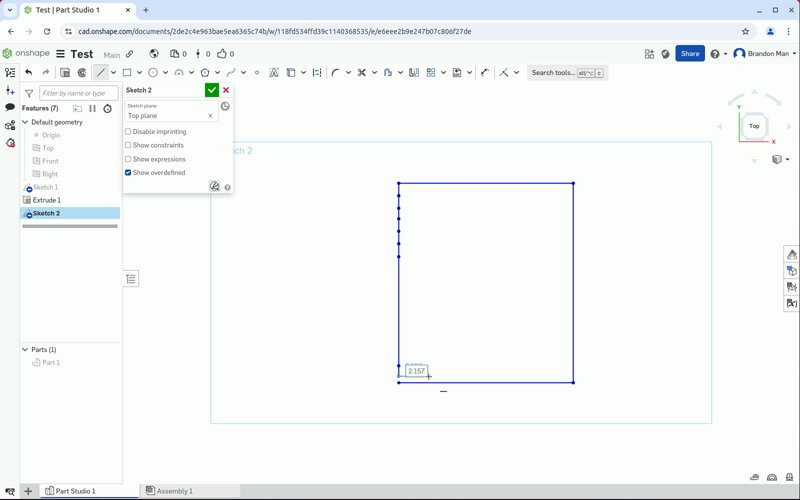
mouse_move(398, 382)
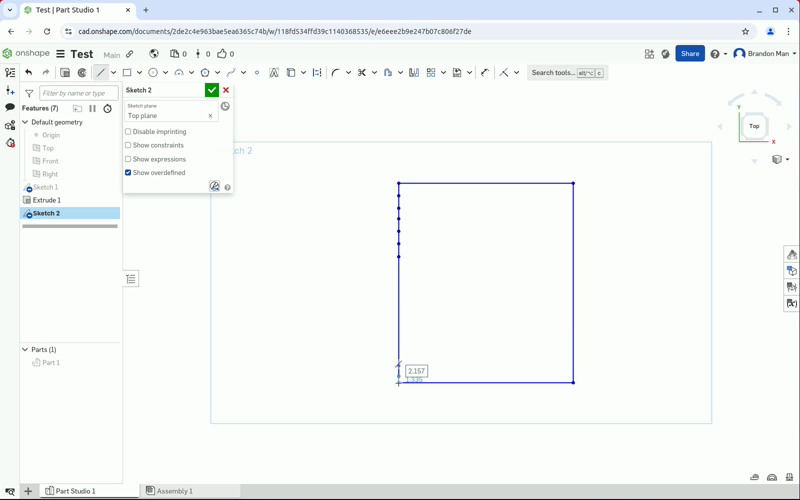
scroll(6)
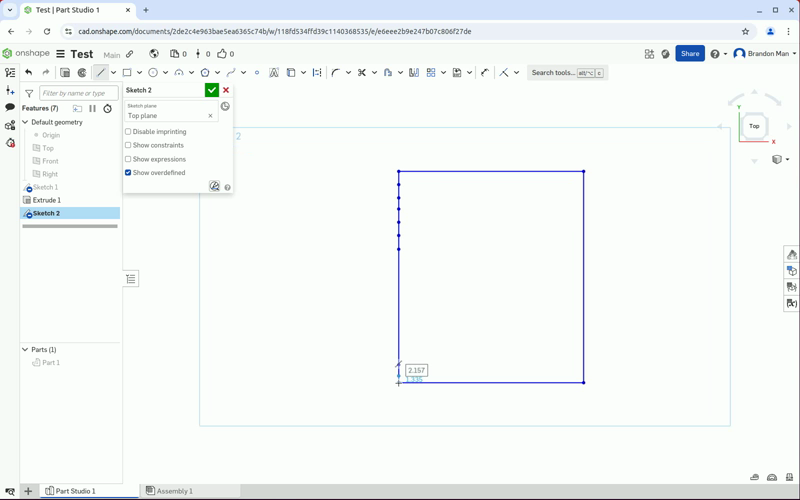
scroll(6)
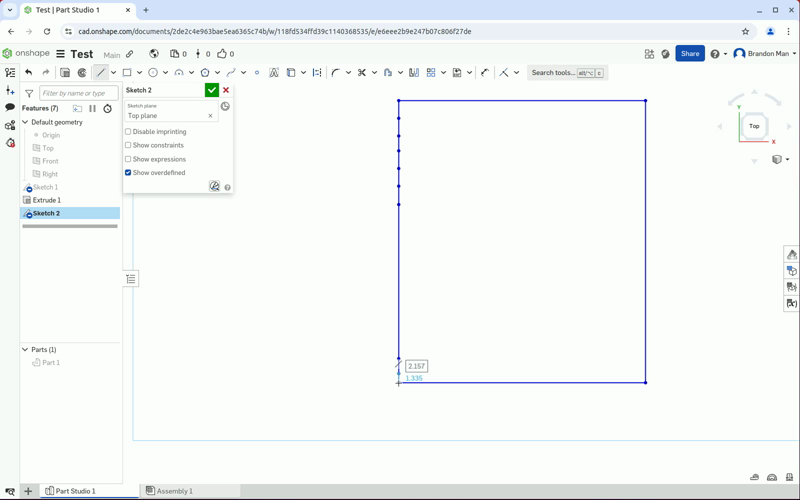
scroll(6)
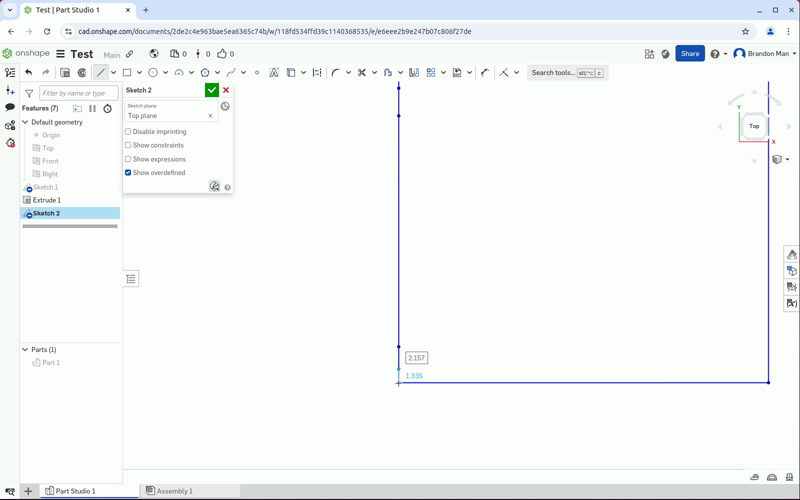
scroll(6)
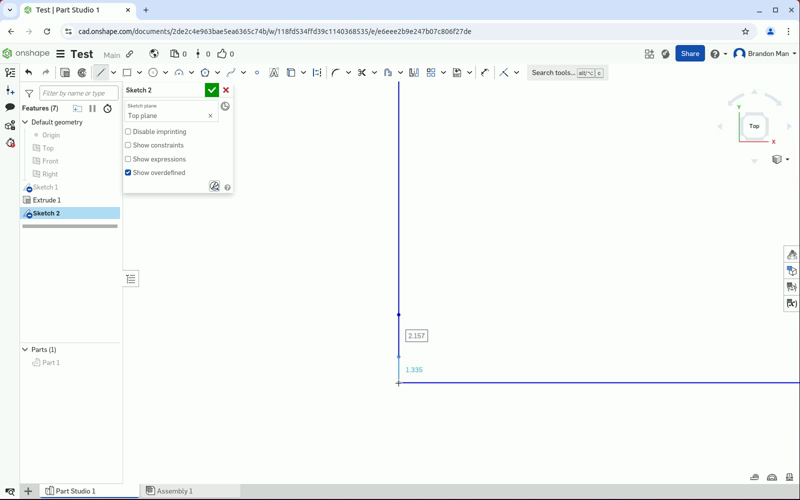
scroll(6)
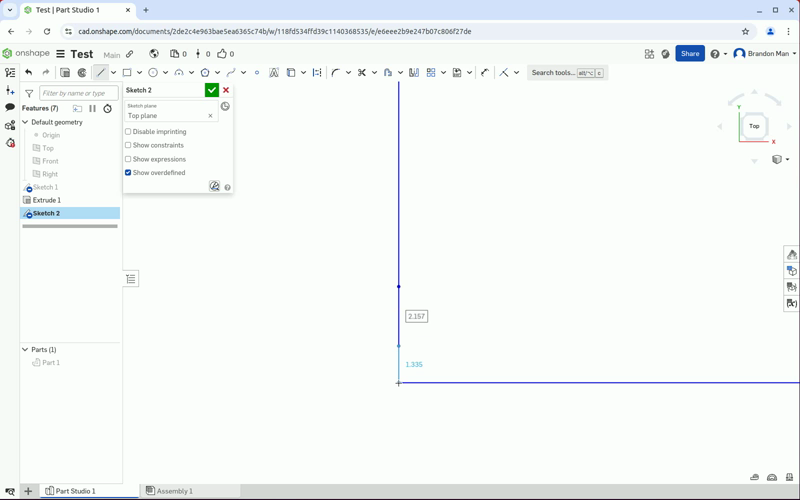
scroll(6)
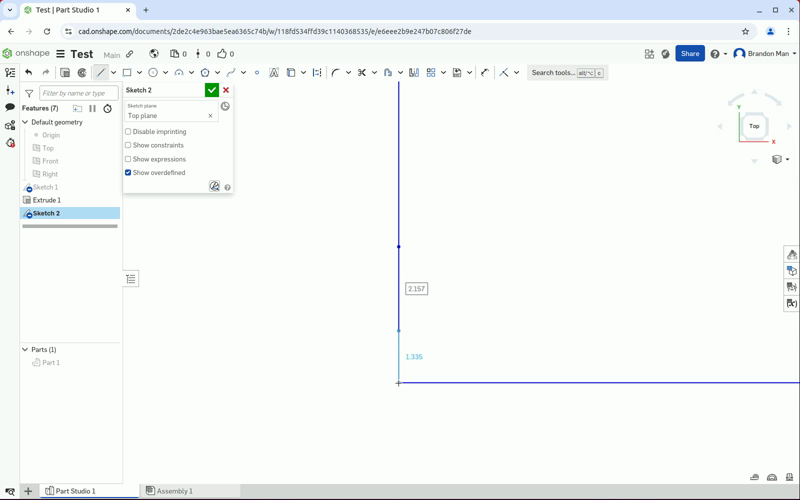
scroll(6)
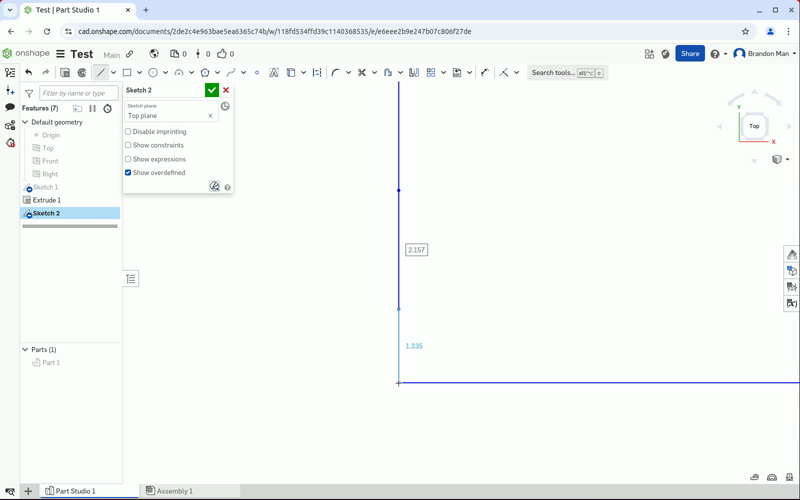
key_up(shift)
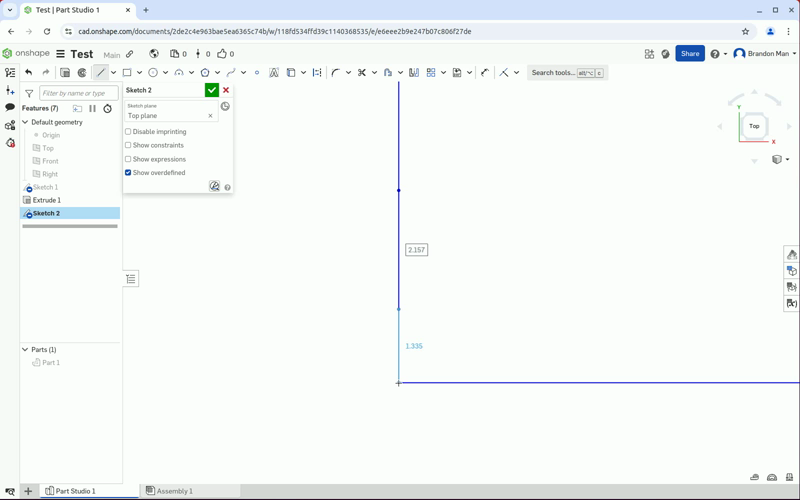
click(398, 382)
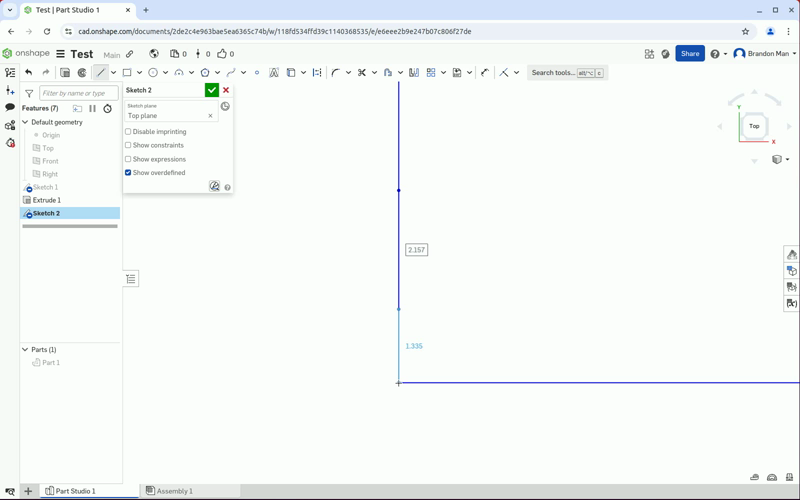
scroll(-6)
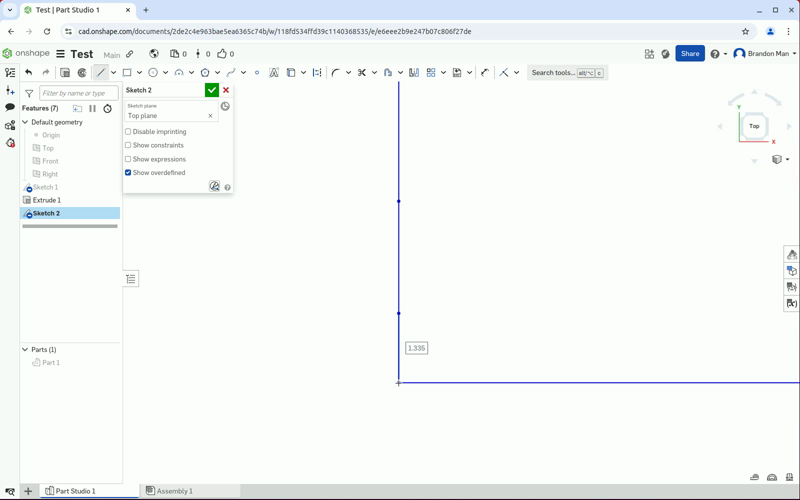
scroll(-6)
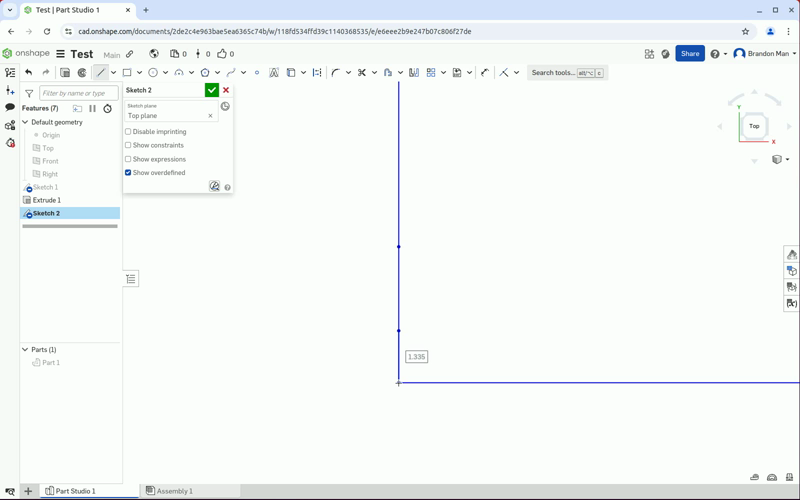
scroll(-6)
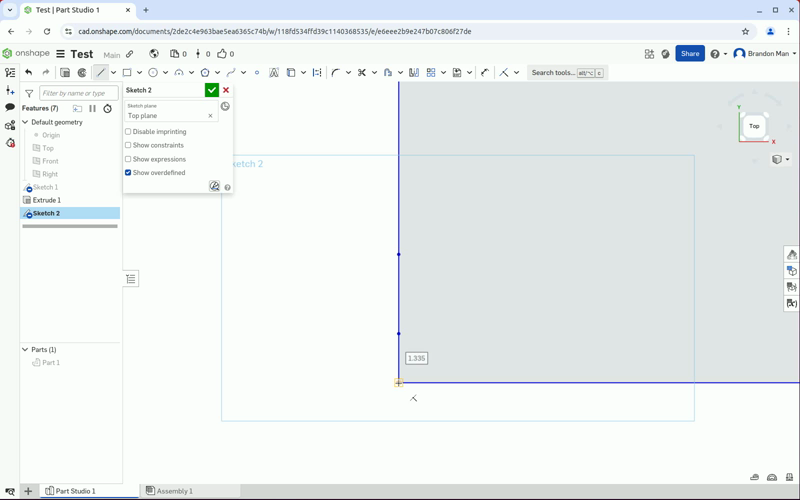
scroll(-6)
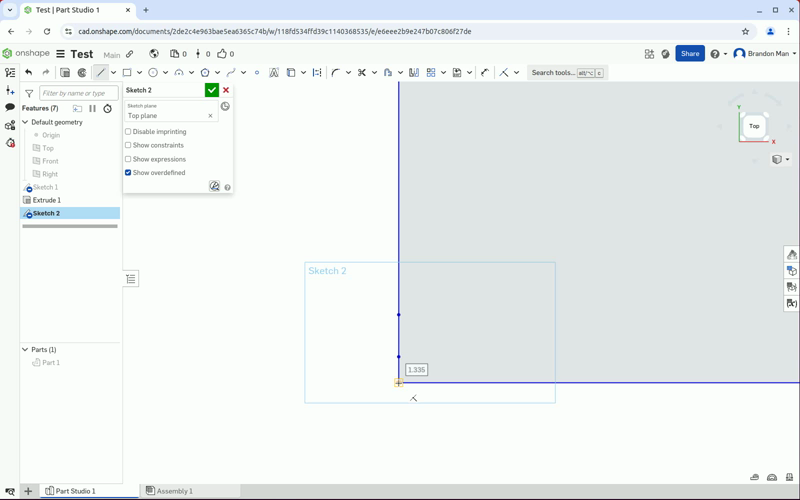
scroll(-6)
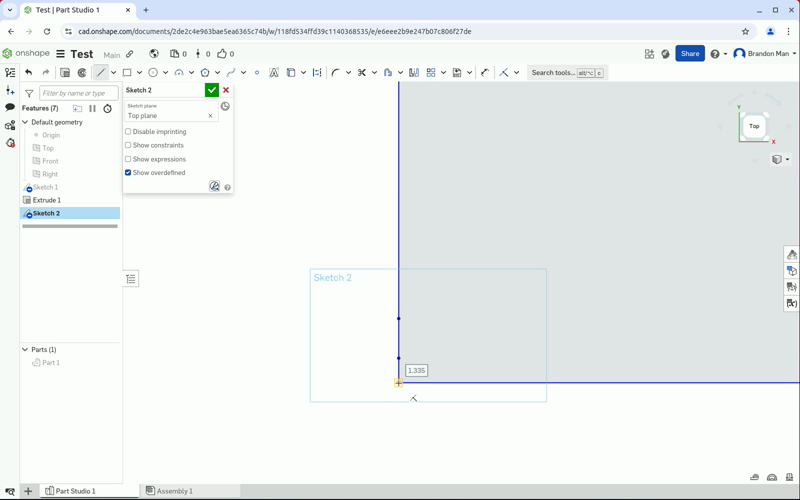
scroll(-6)
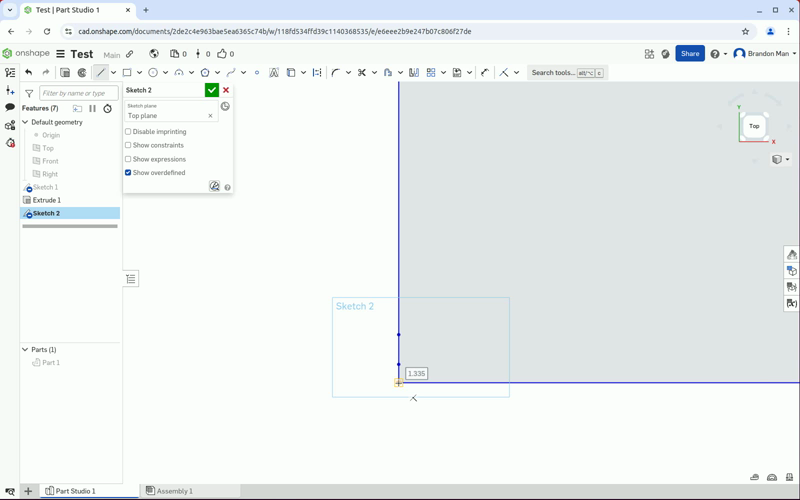
scroll(-6)
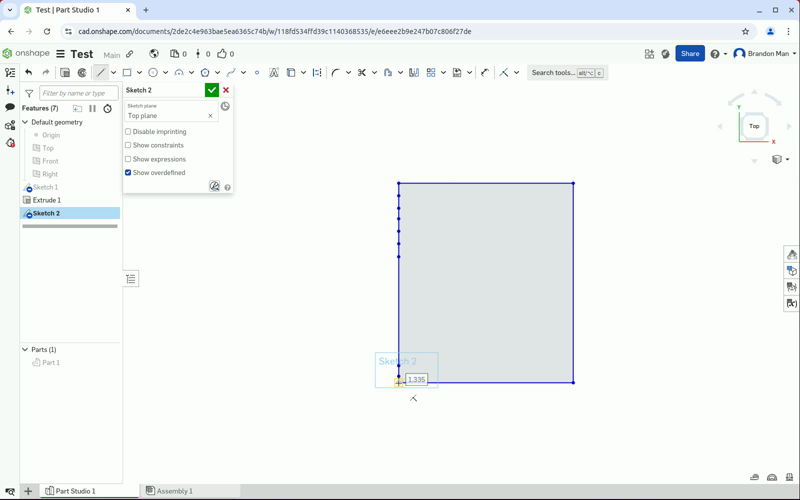
key(esc)
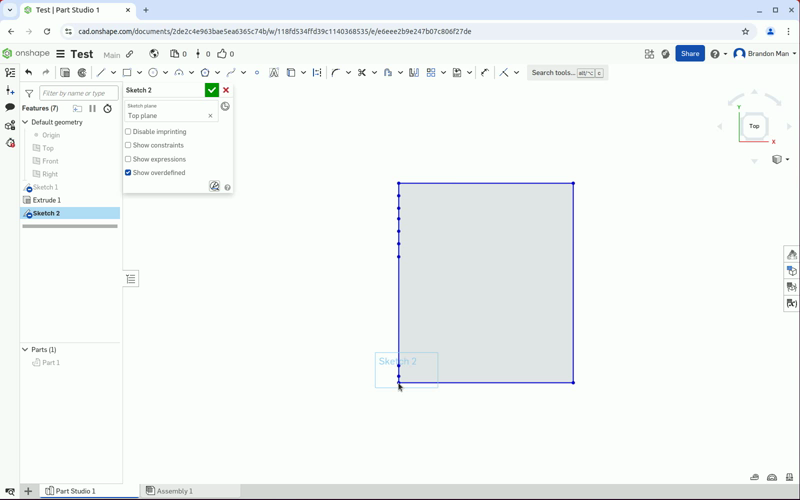
key(l)
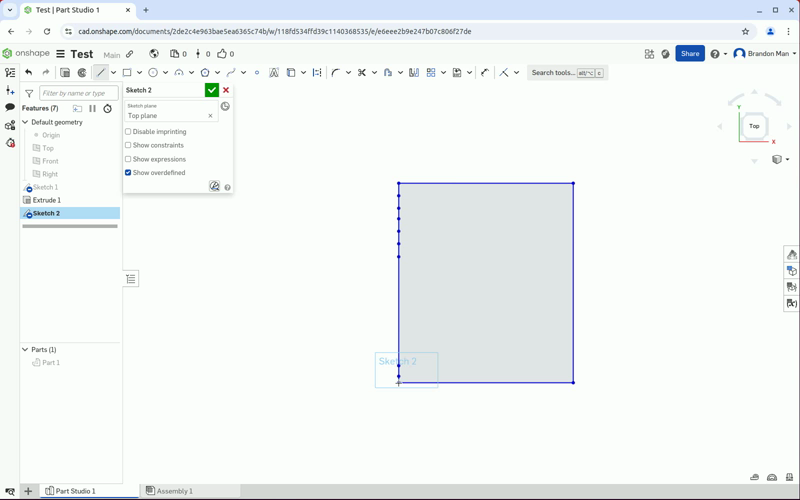
key_down(shift)
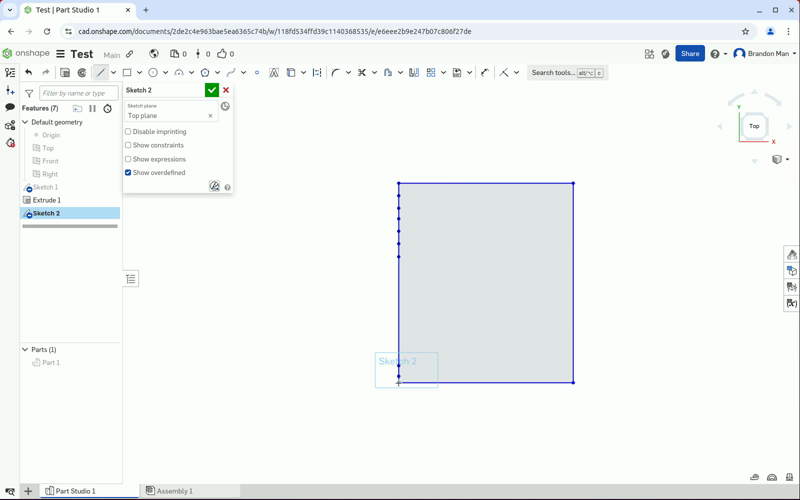
mouse_move(415, 315)
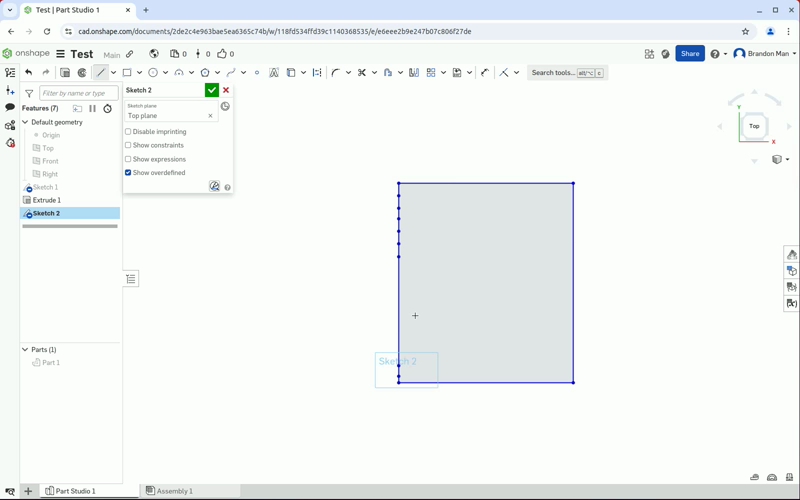
click(415, 315)
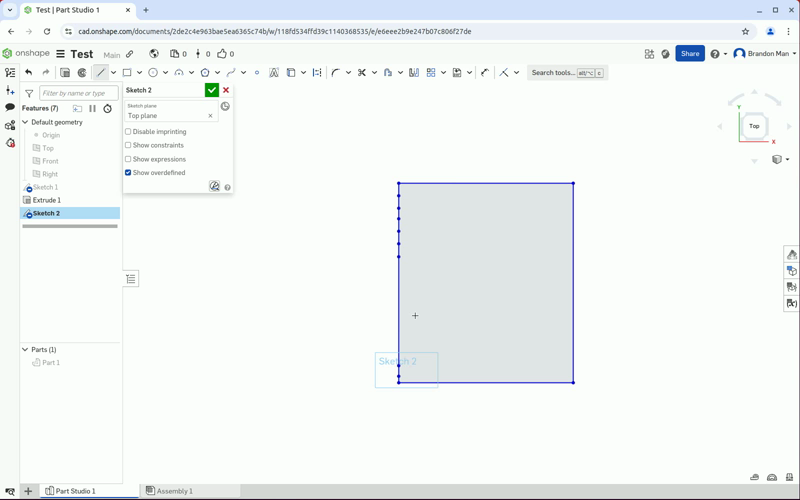
key_up(shift)
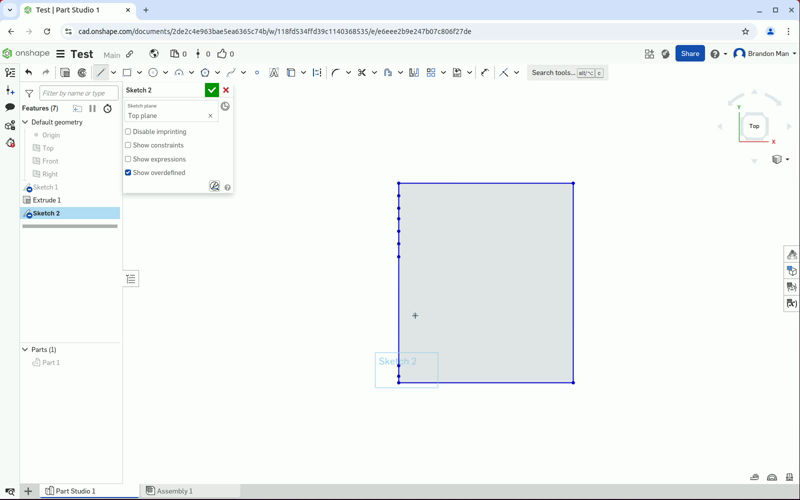
key_down(shift)
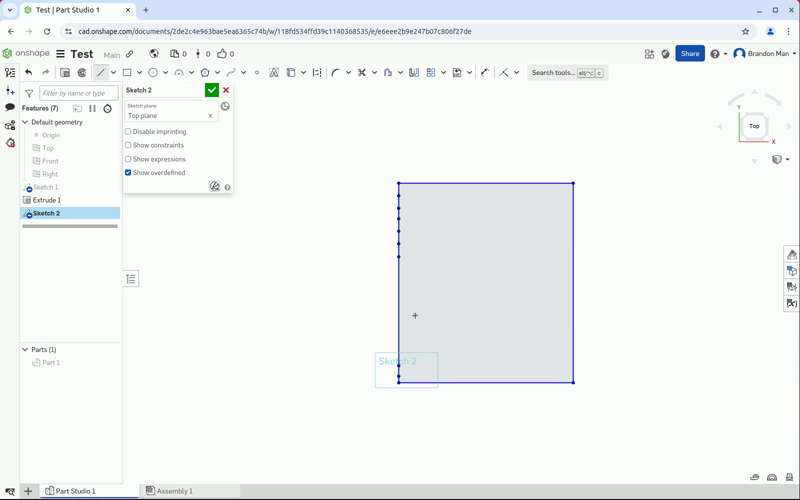
mouse_move(505, 315)
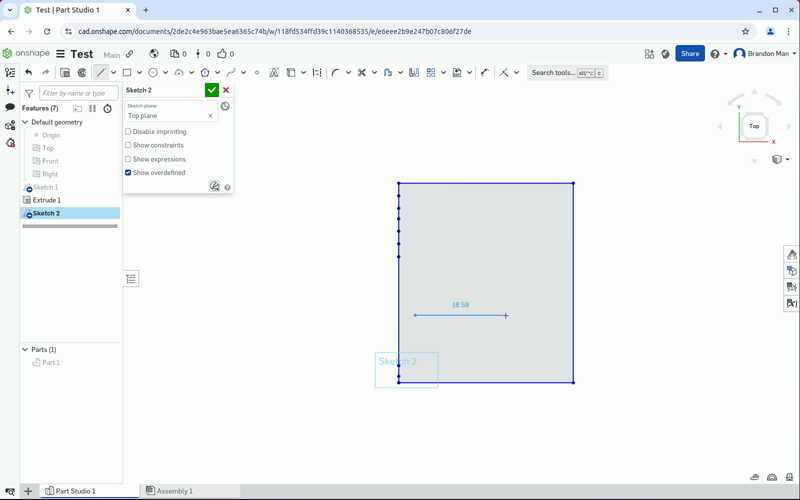
click(505, 315)
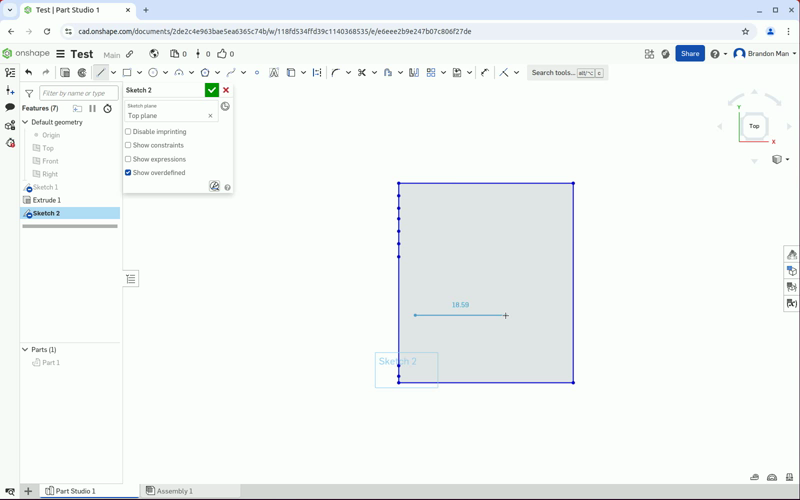
key_up(shift)
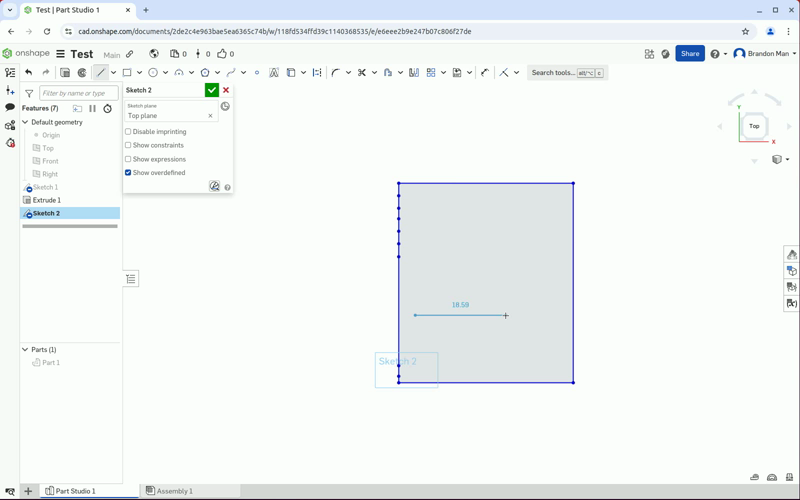
key_down(shift)
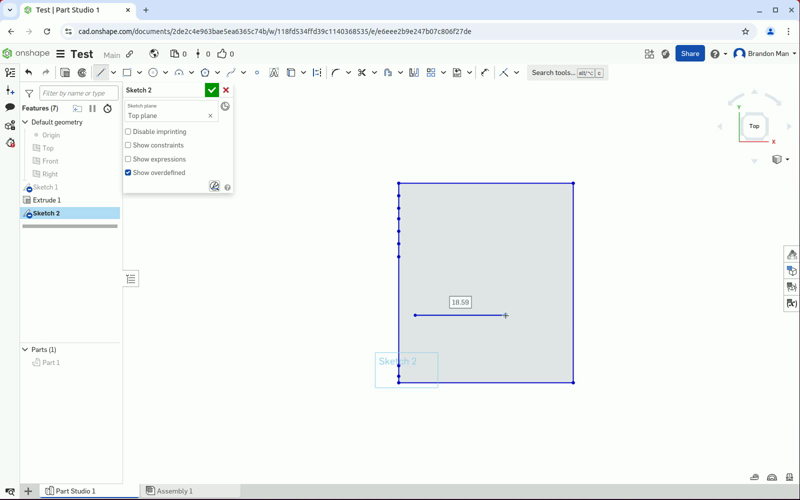
mouse_move(505, 250)
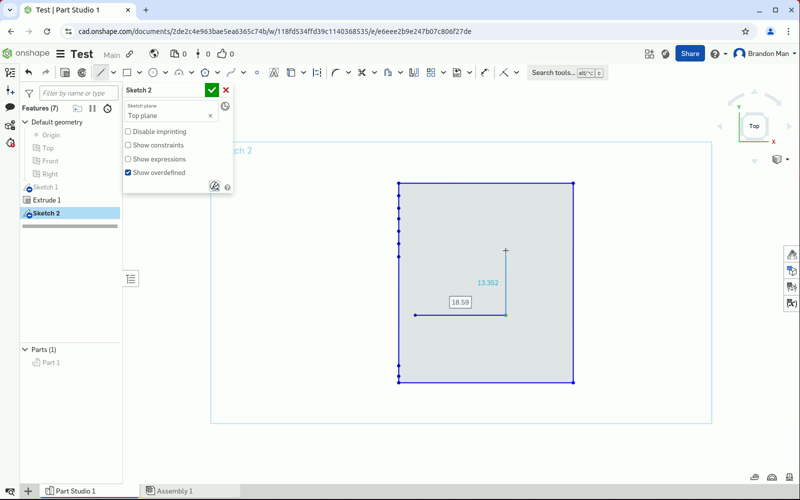
click(505, 250)
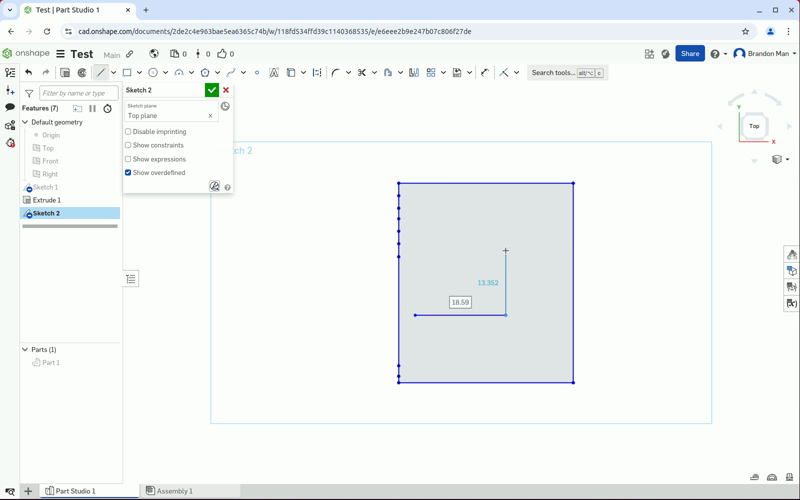
key_up(shift)
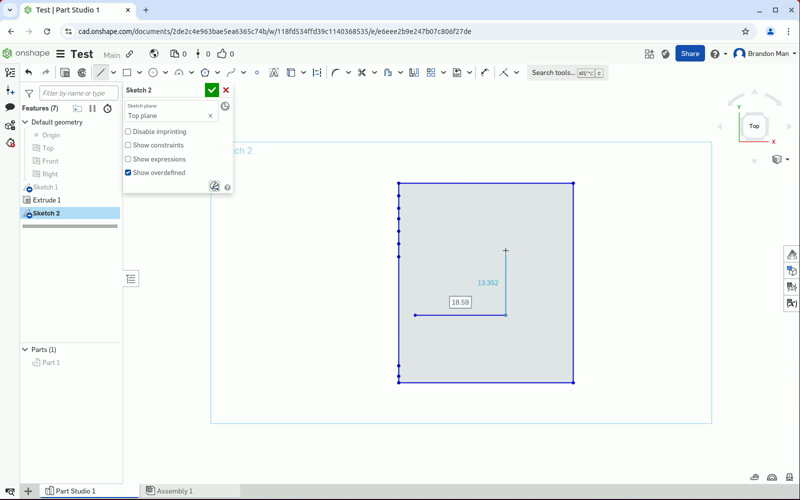
key_down(shift)
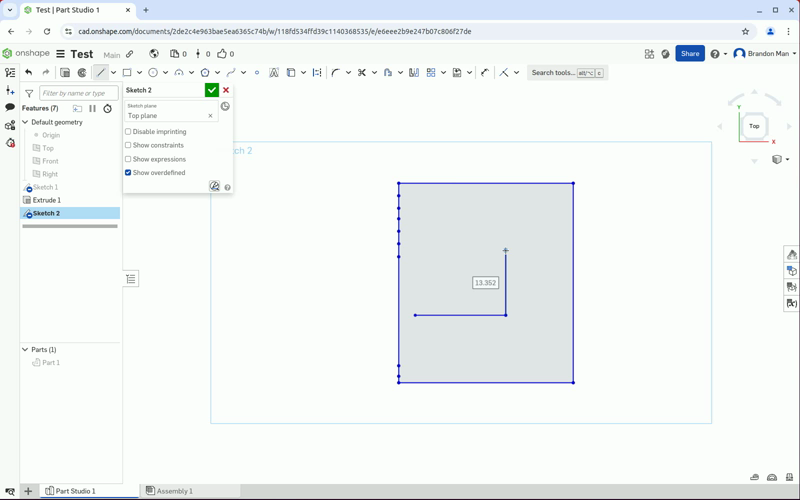
mouse_move(415, 250)
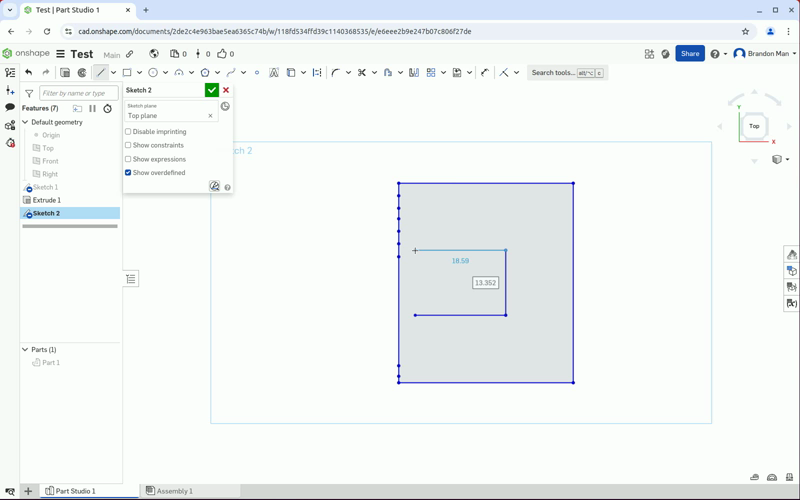
click(415, 250)
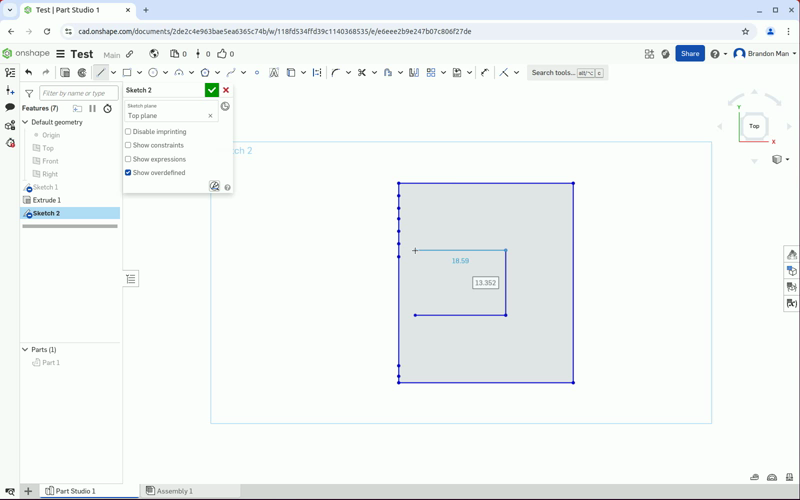
key_up(shift)
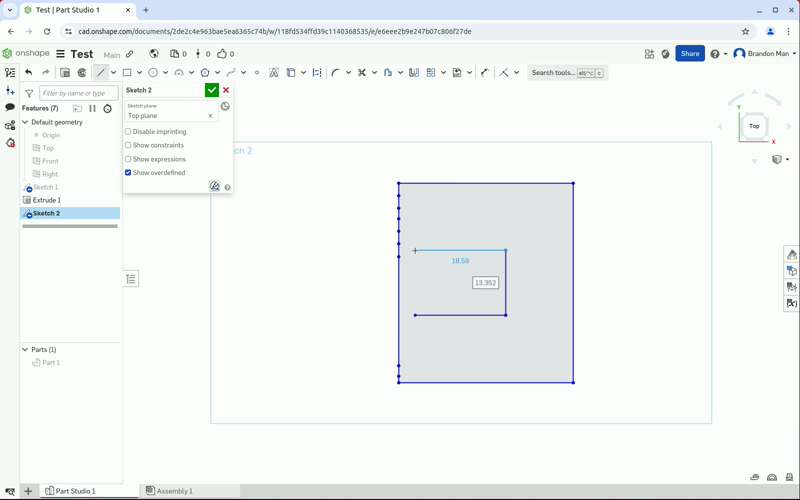
key_down(shift)
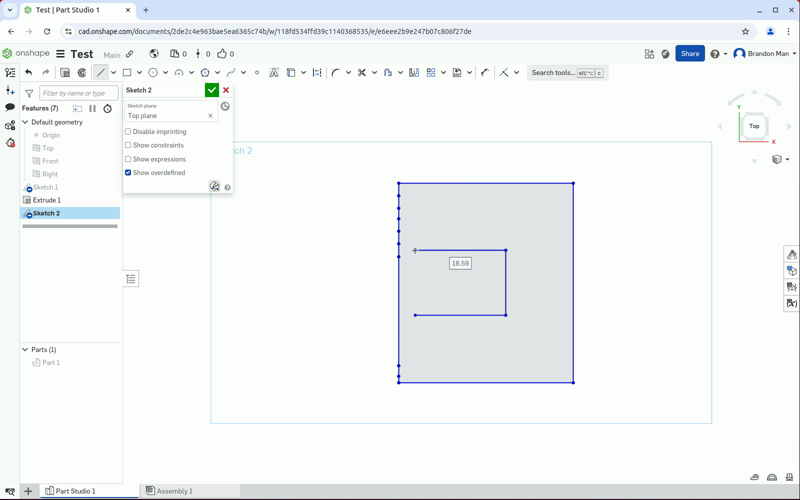
mouse_move(415, 315)
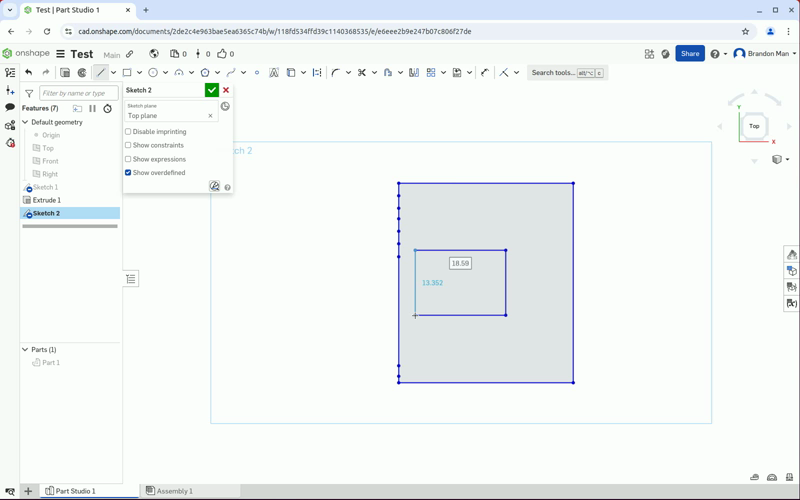
key_up(shift)
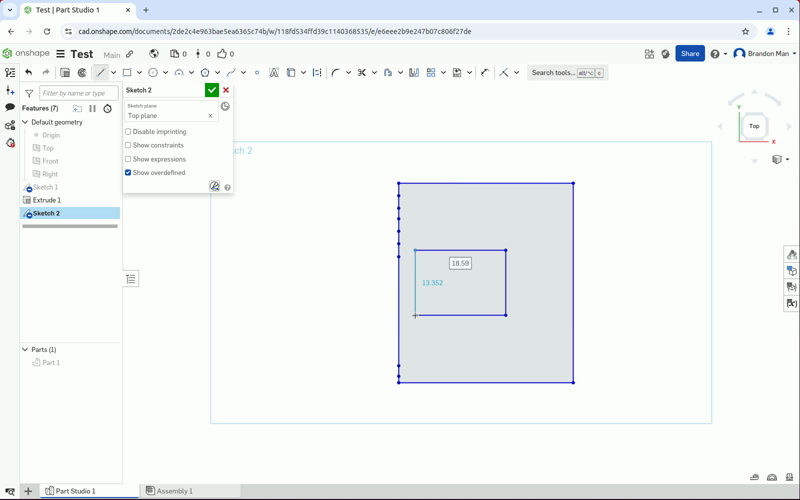
click(415, 315)
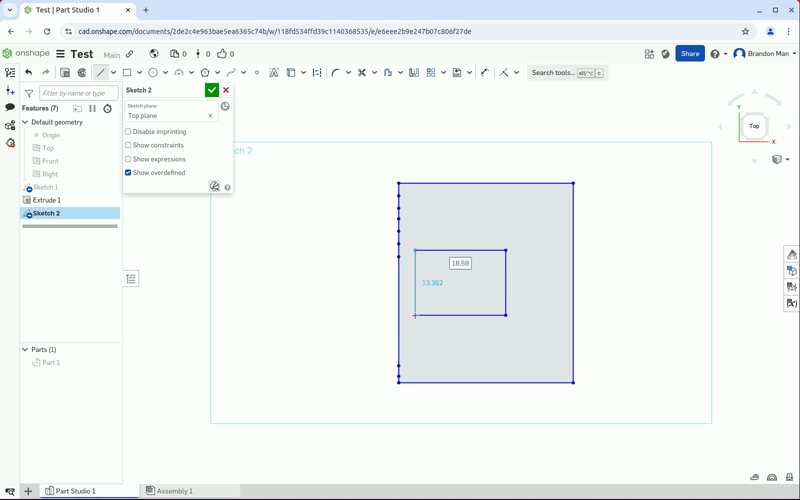
key(esc)
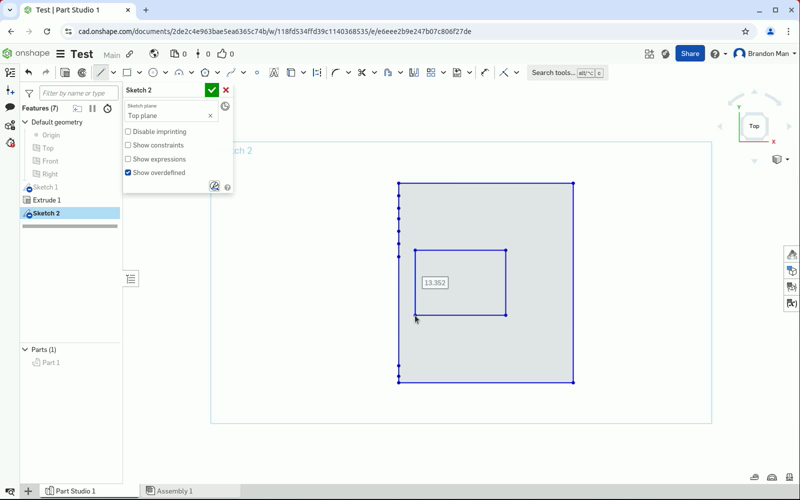
mouse_move(546, 284)
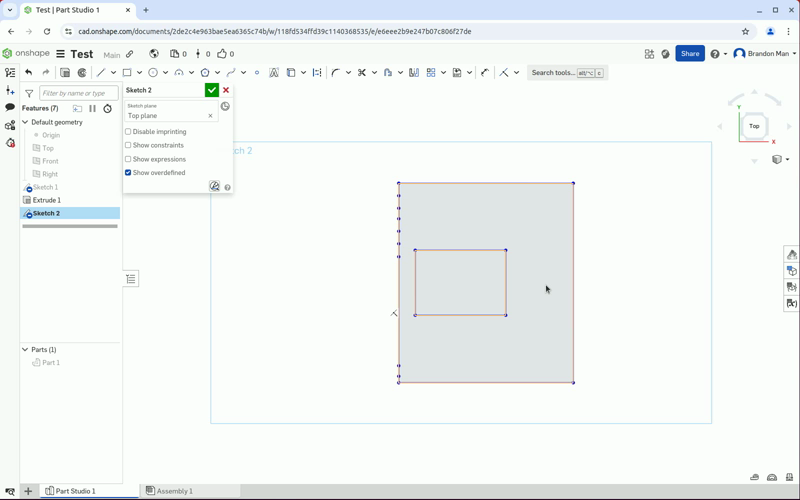
click(546, 284)
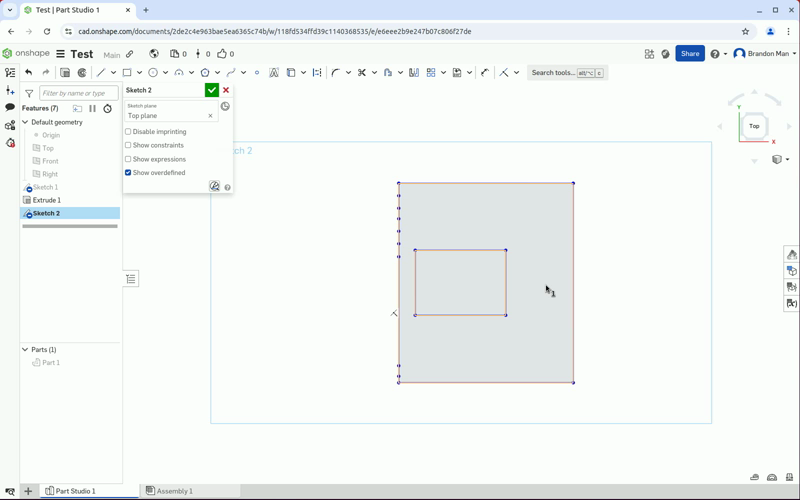
mouse_move(73, 352)
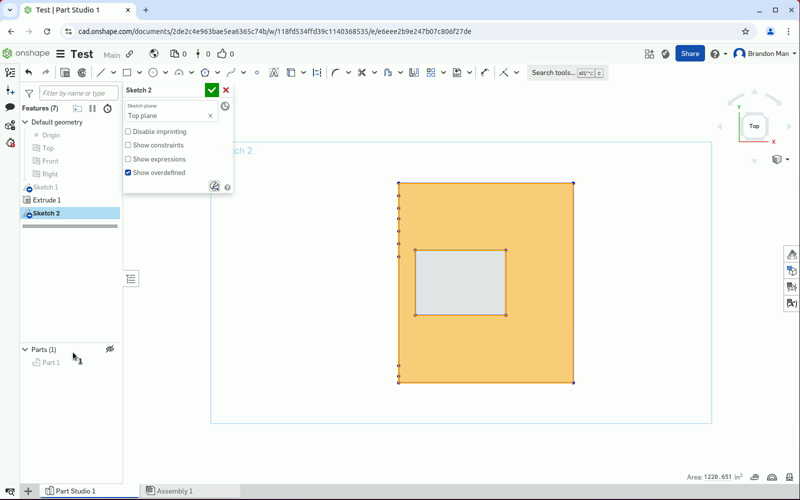
key(shift+y)
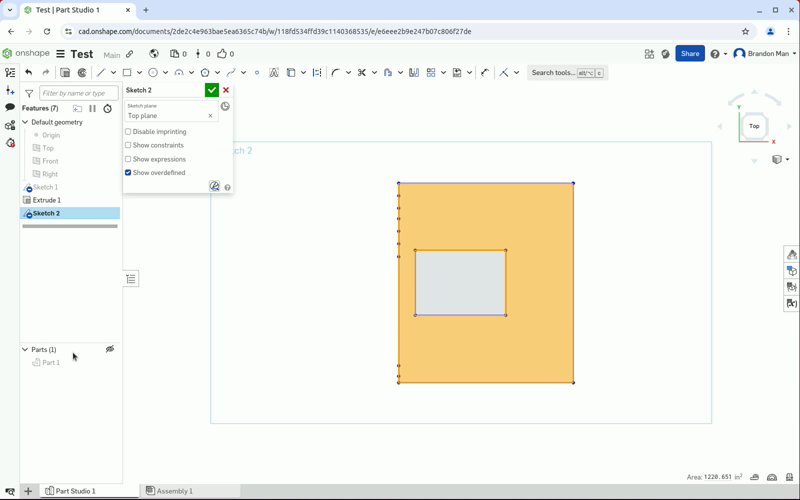
key(shift+e)
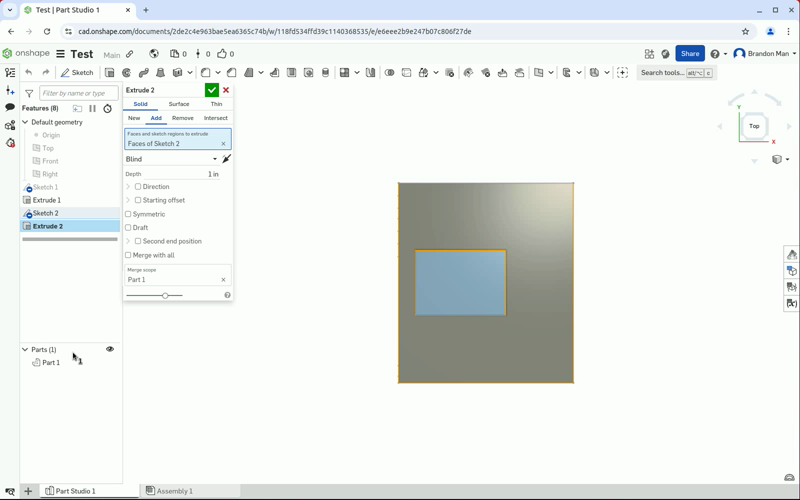
mouse_move(143, 106)
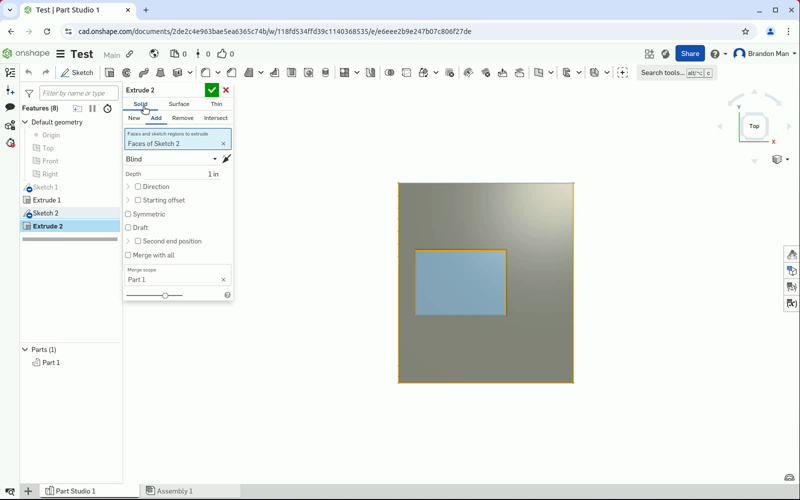
click(143, 106)
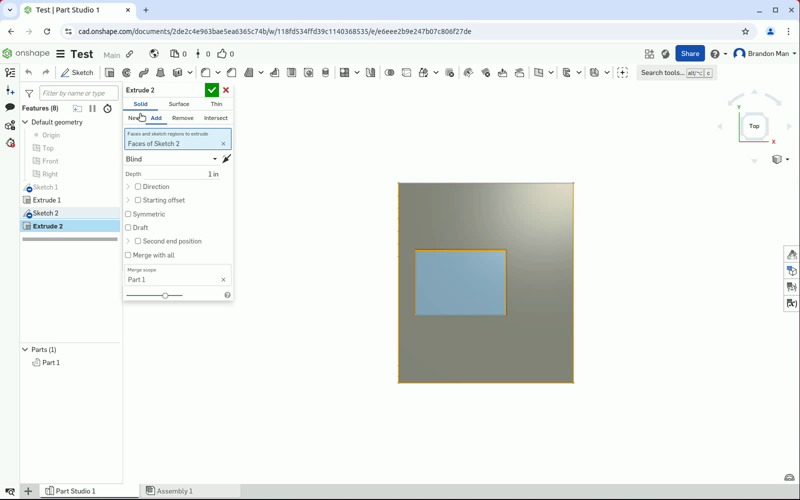
mouse_move(137, 120)
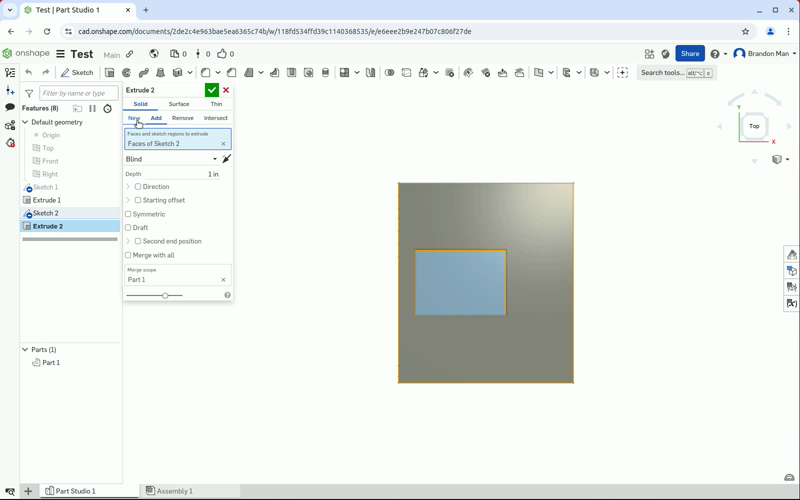
click(137, 120)
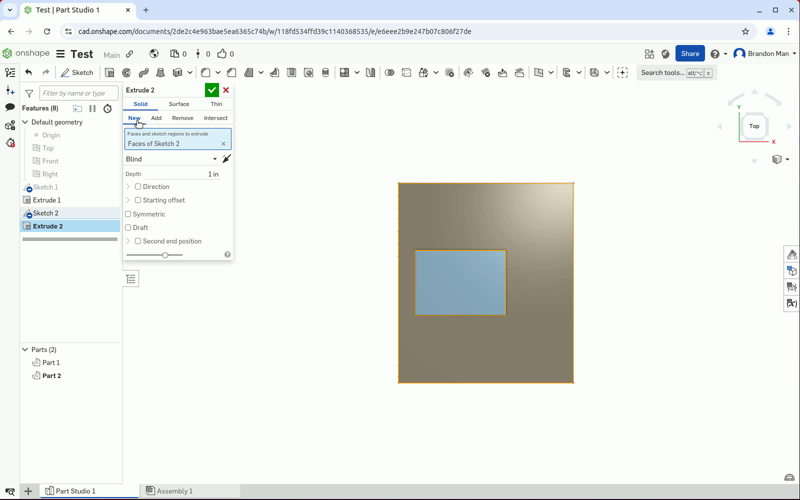
key(tab, 4)
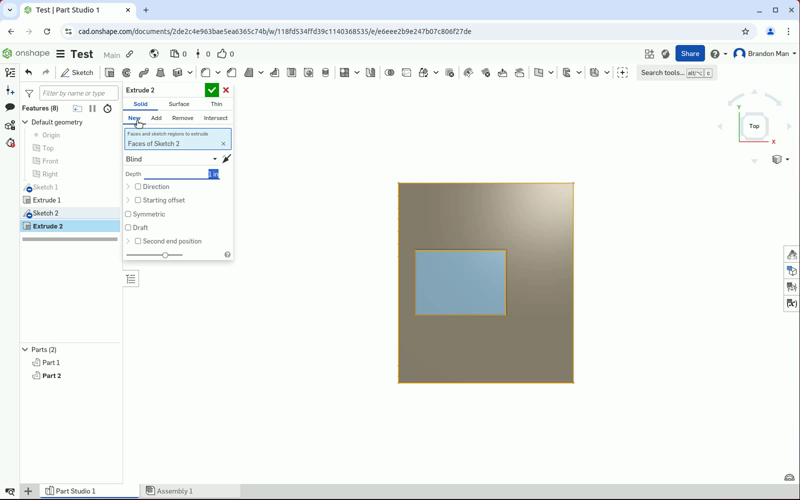
text(-0.241)
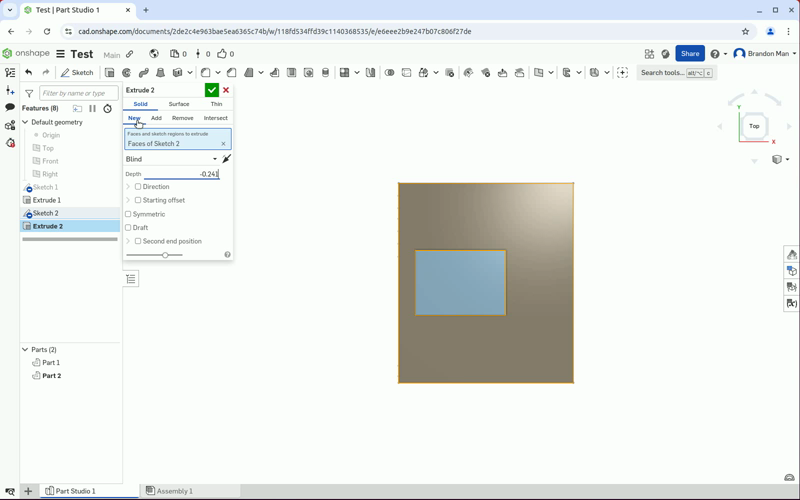
key(enter)
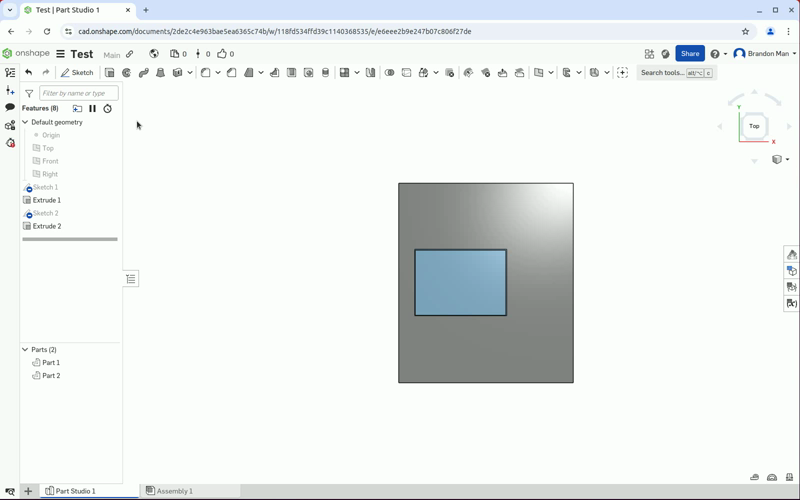
key(shift+h)
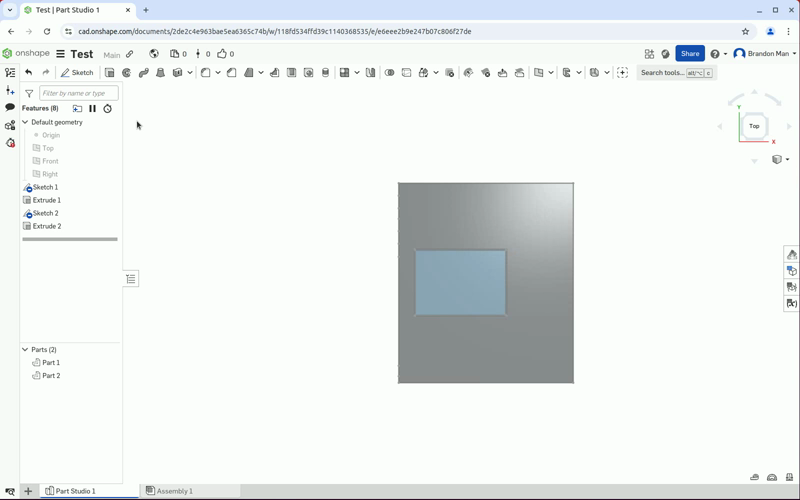
key(shift+h)
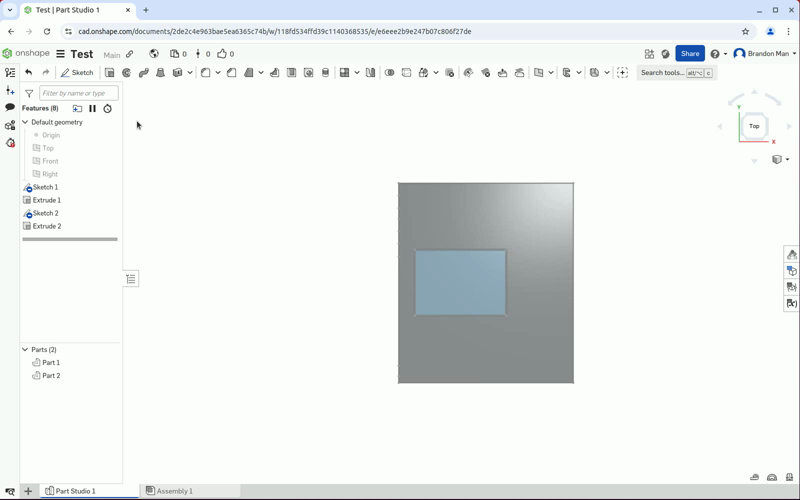
key(shift+7)
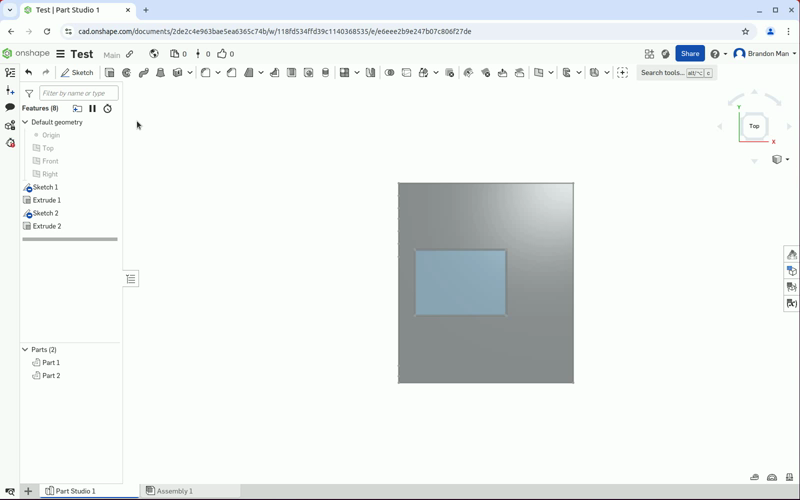
key(up, 3)
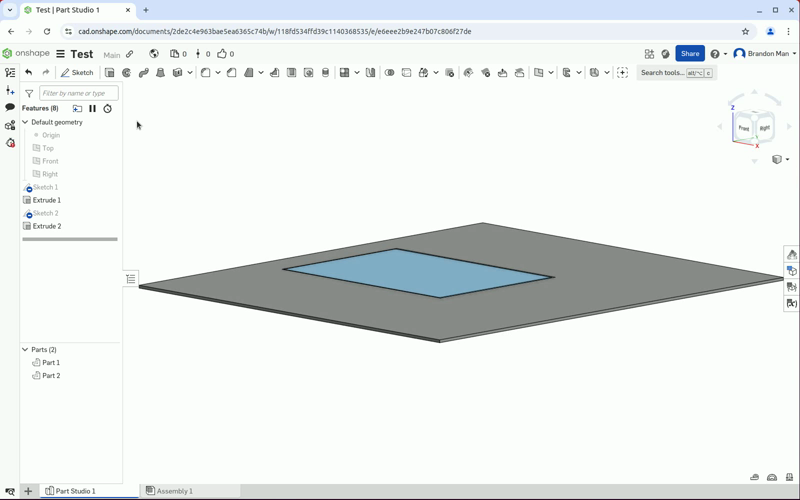
key(left, 3)
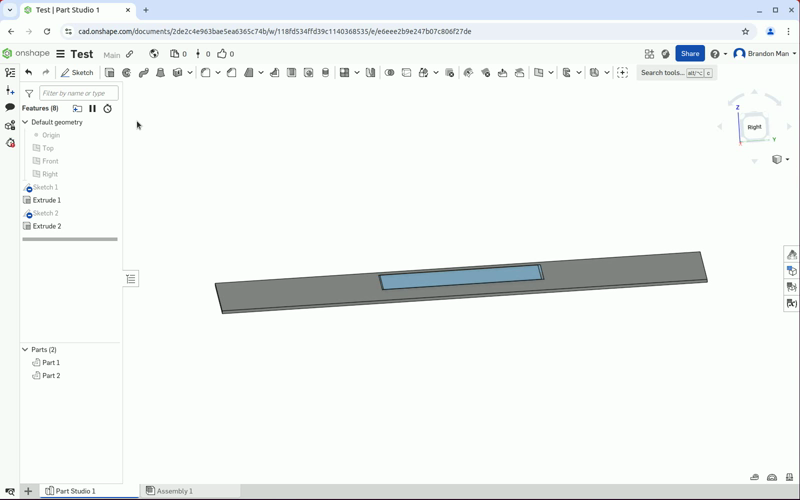
key(right, 3)
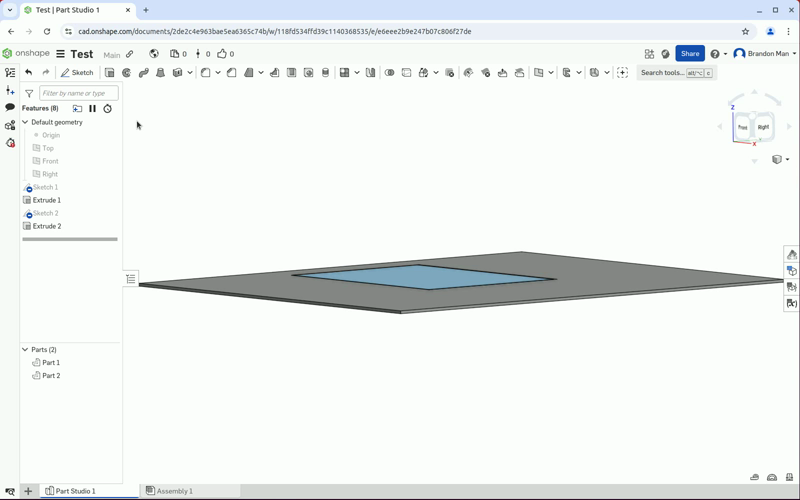
key(down, 3)
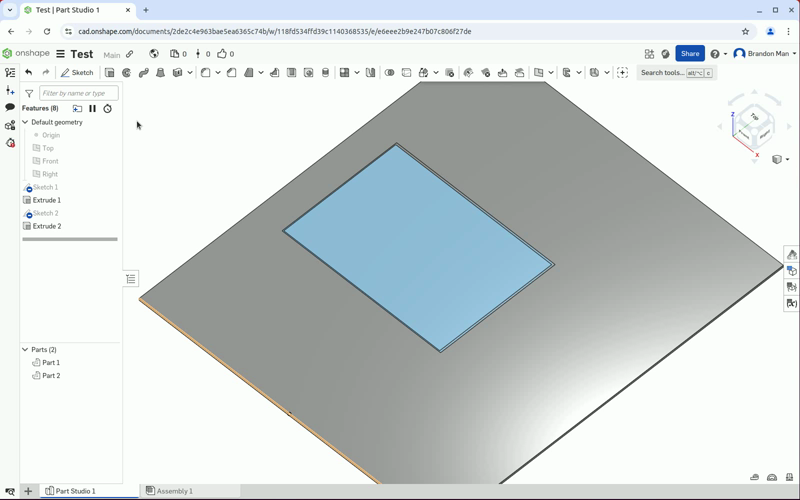
mouse_move(73, 189)
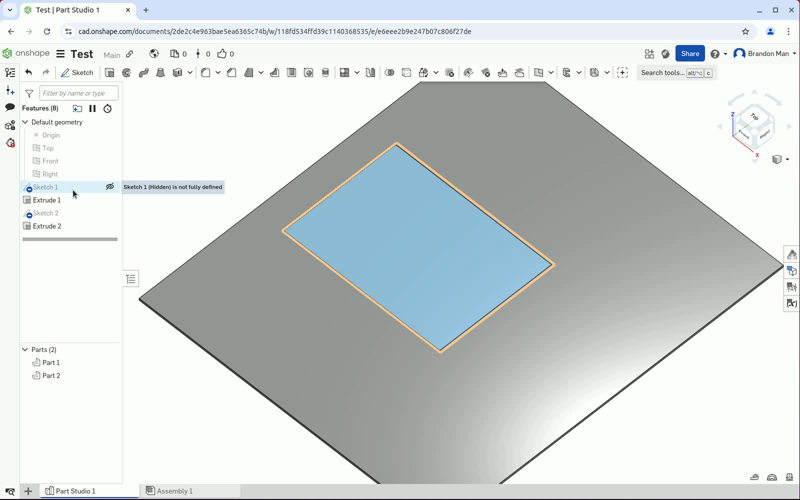
click(73, 189)